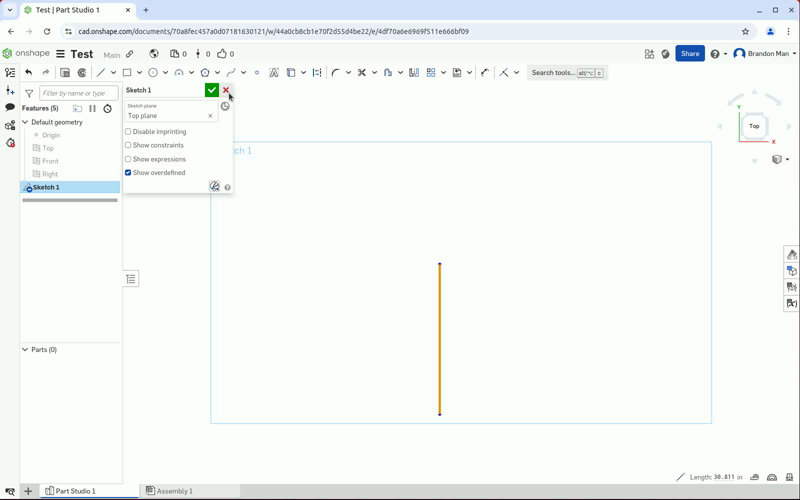
key(shift+h)
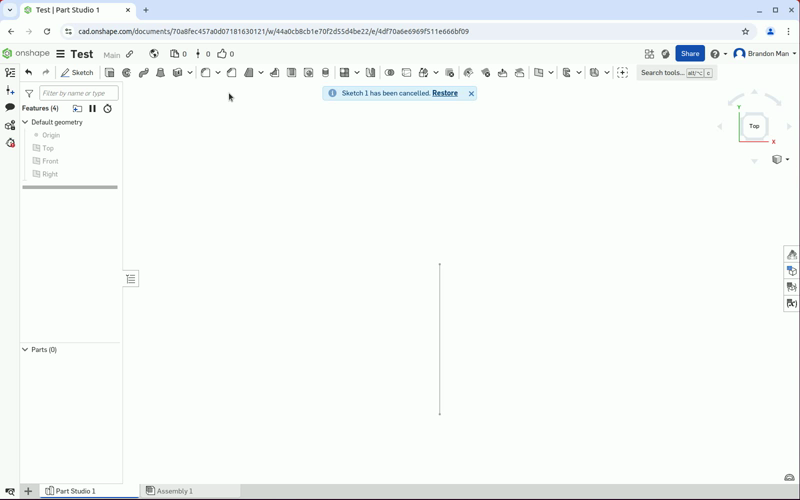
mouse_move(73, 352)
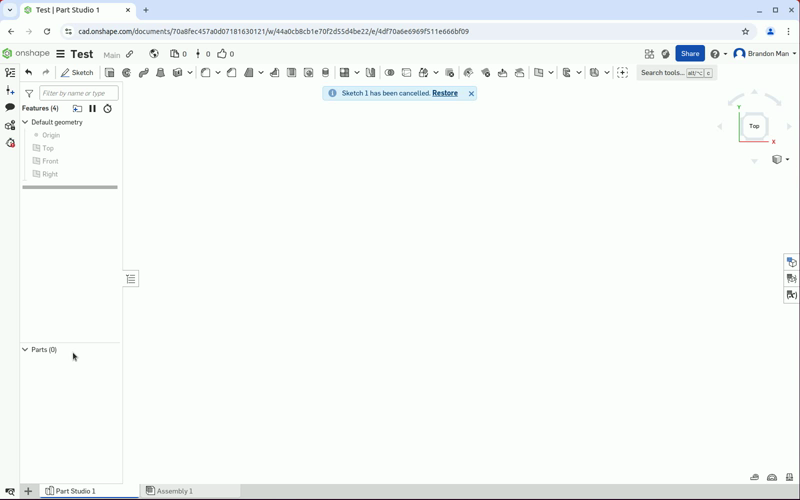
key(y)
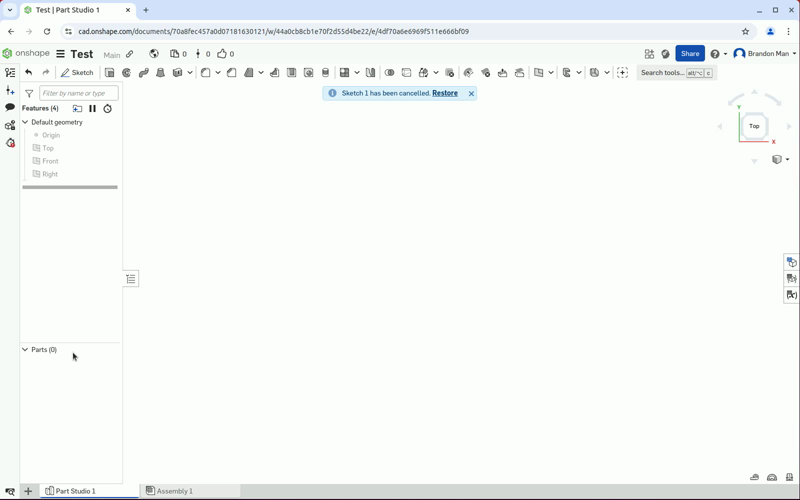
key(shift+p)
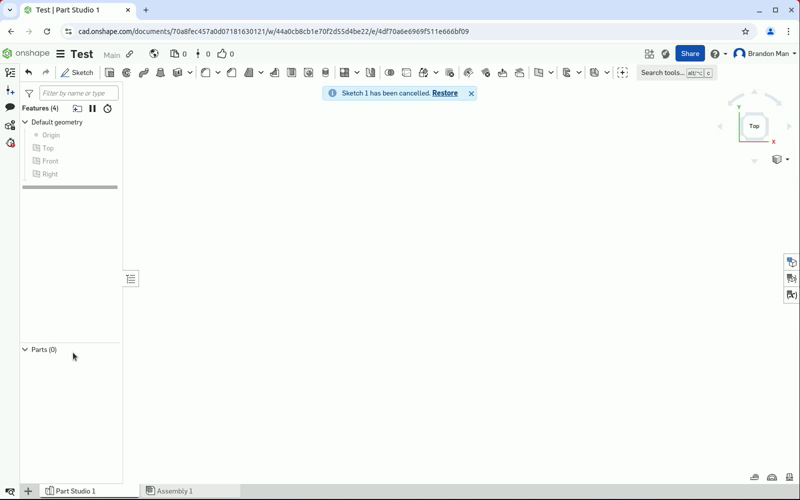
key(space)
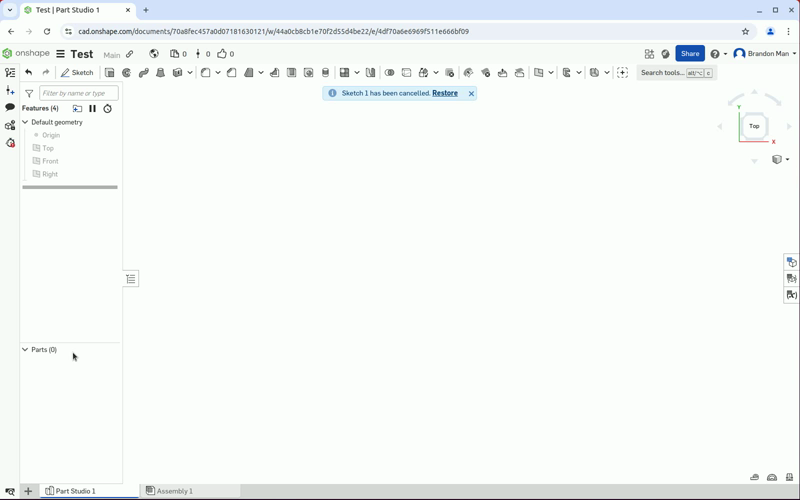
key_down(shift)
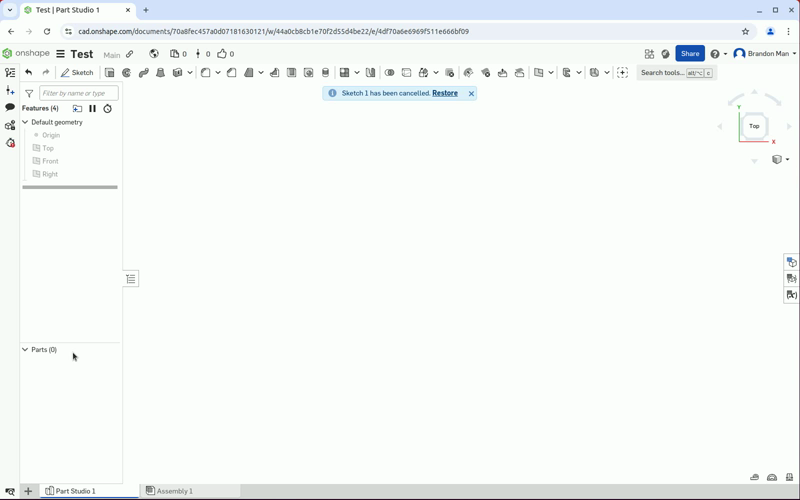
key(up)
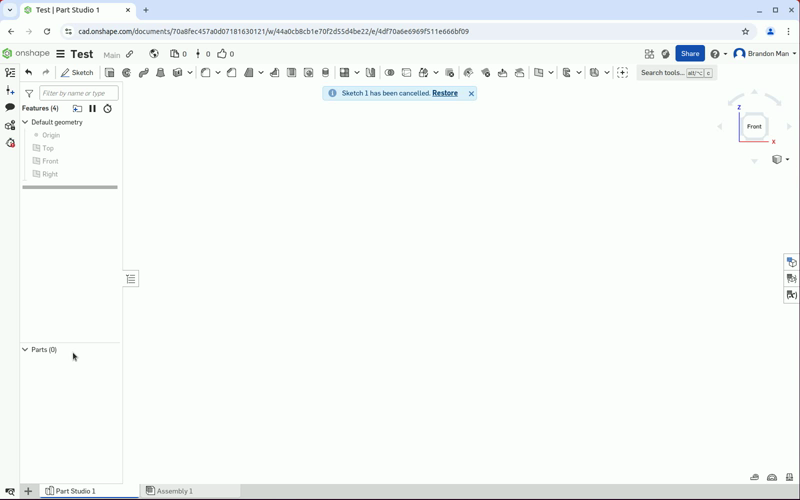
key_up(shift)
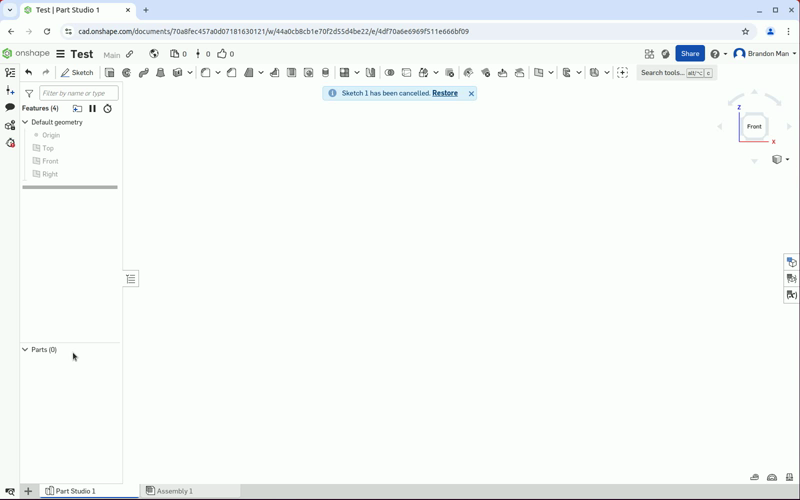
mouse_move(73, 352)
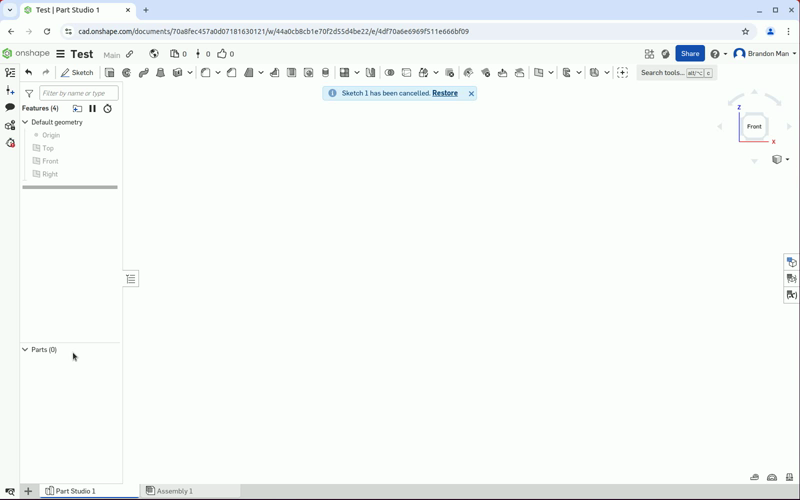
key(shift+y)
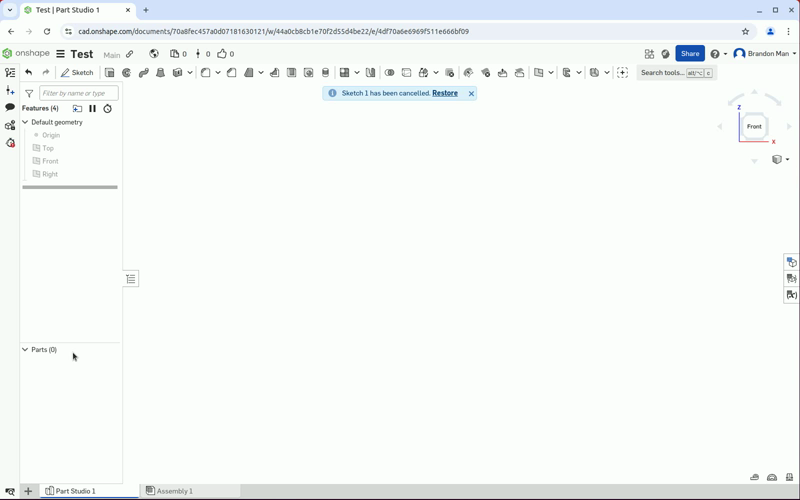
key(shift+s)
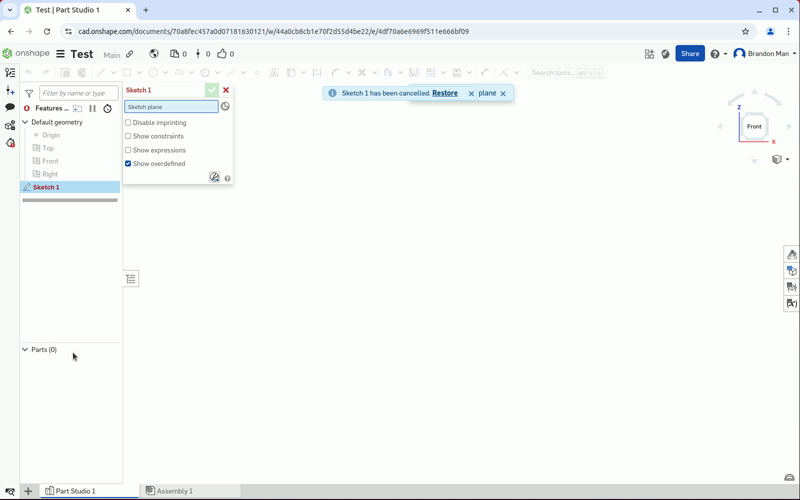
mouse_move(73, 163)
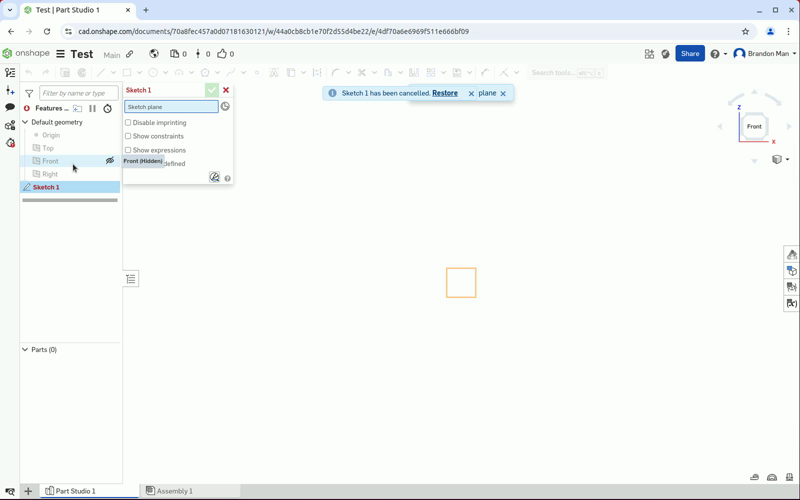
click(73, 163)
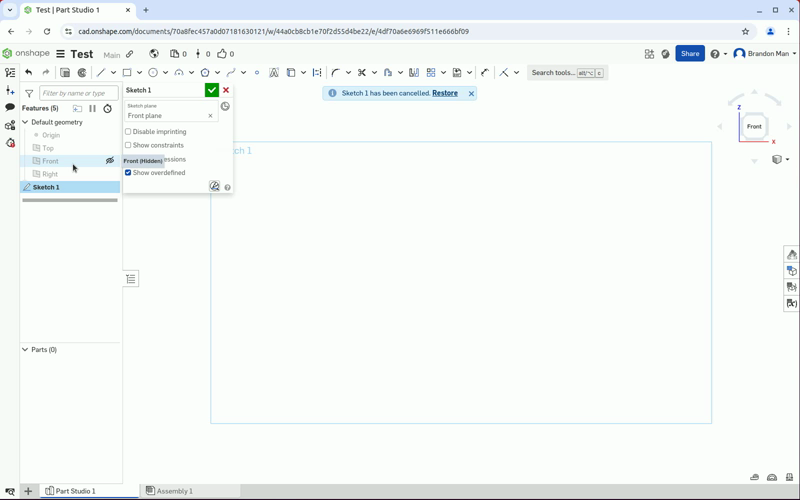
mouse_move(73, 352)
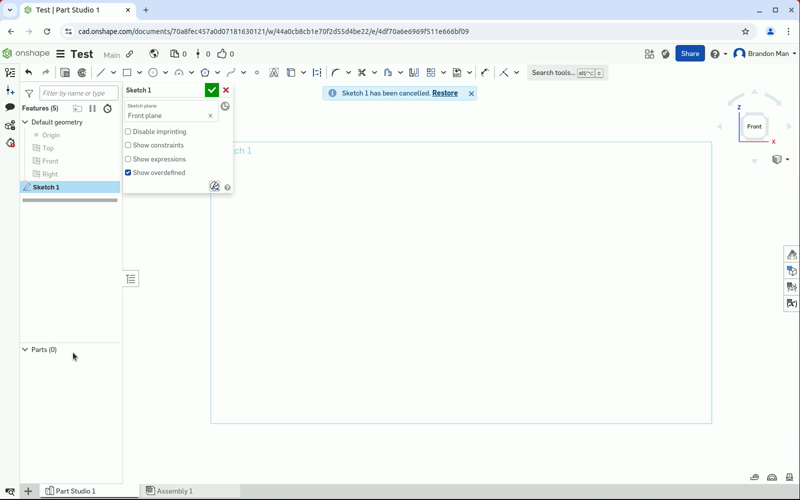
key(y)
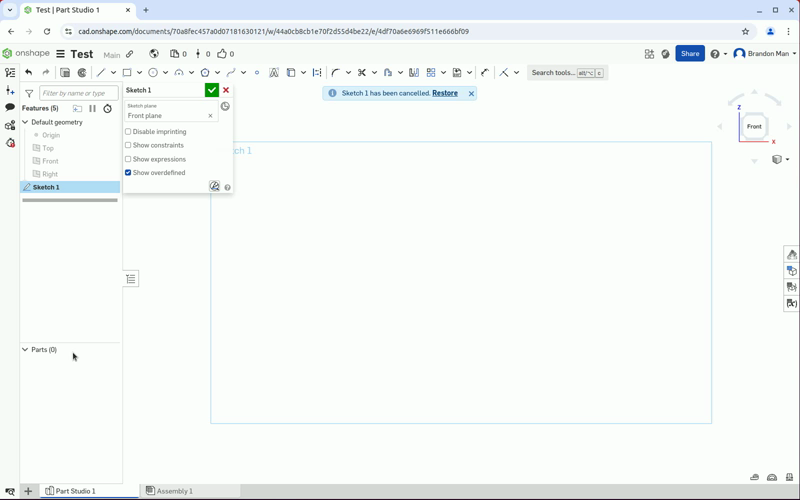
key(l)
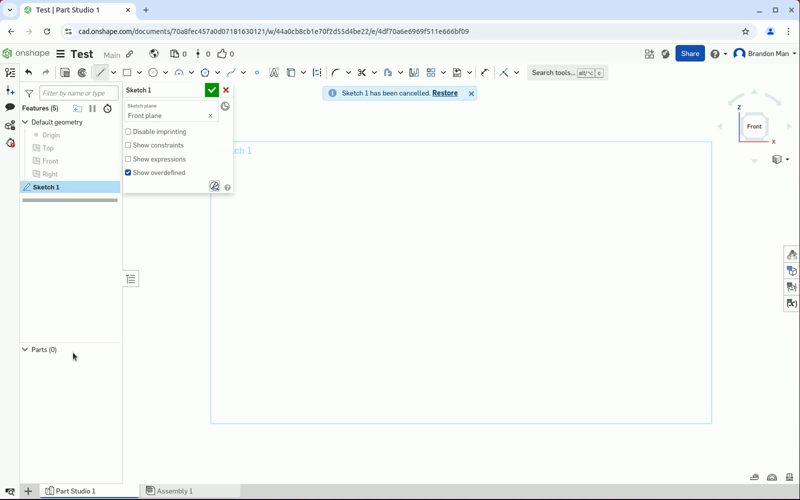
key_down(shift)
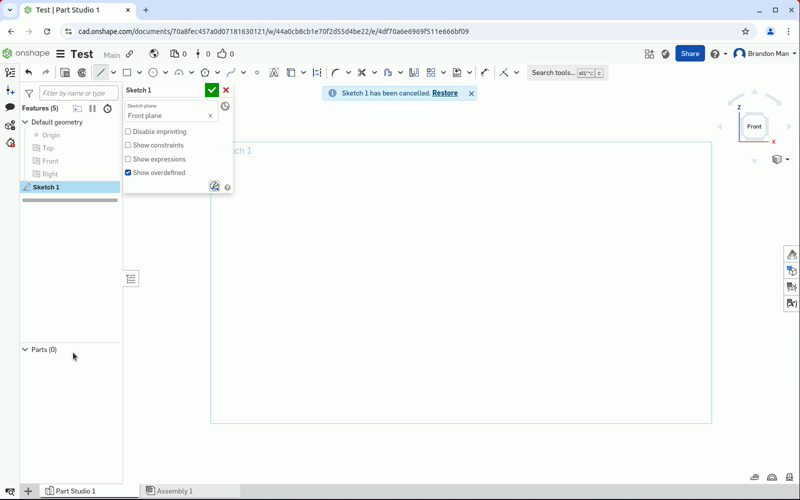
mouse_move(460, 311)
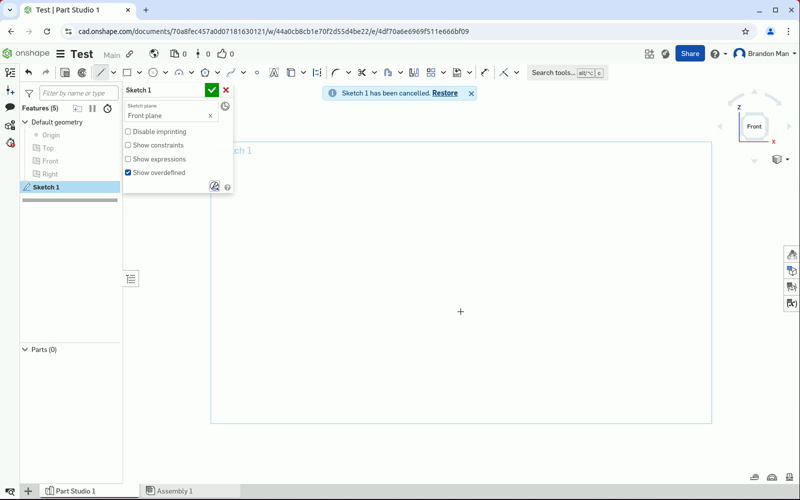
click(460, 311)
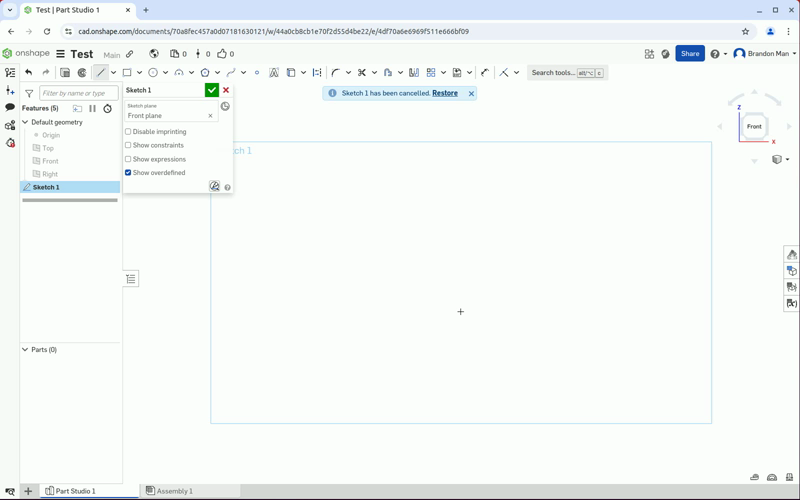
key_up(shift)
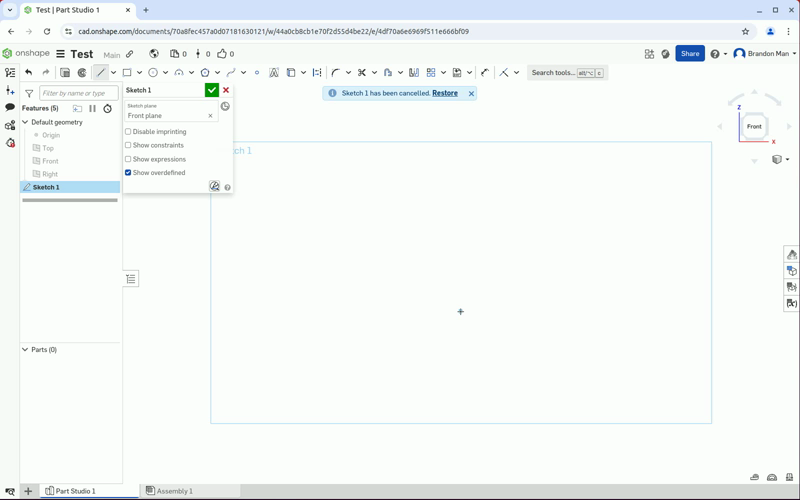
key_down(shift)
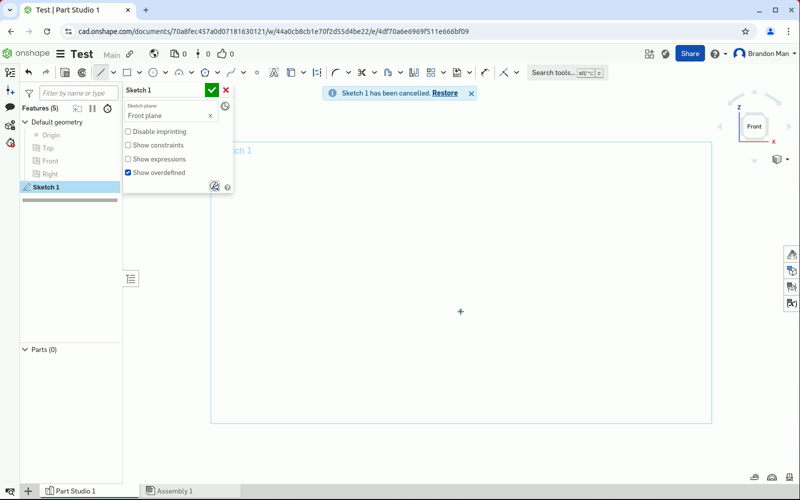
mouse_move(544, 311)
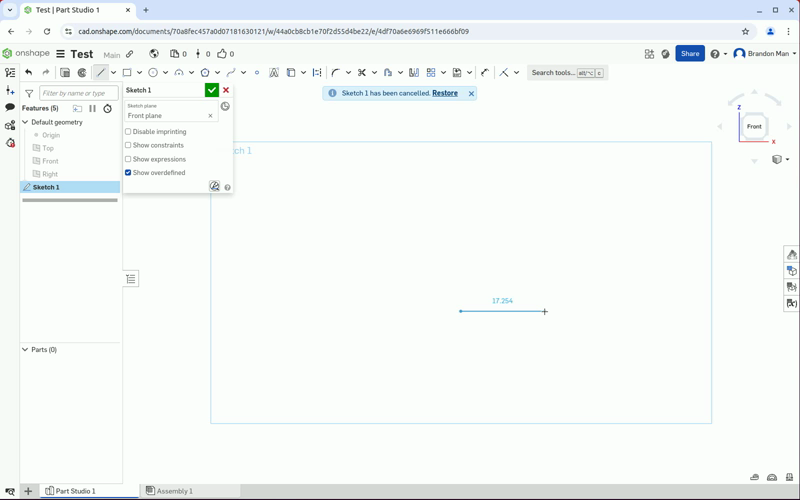
click(544, 311)
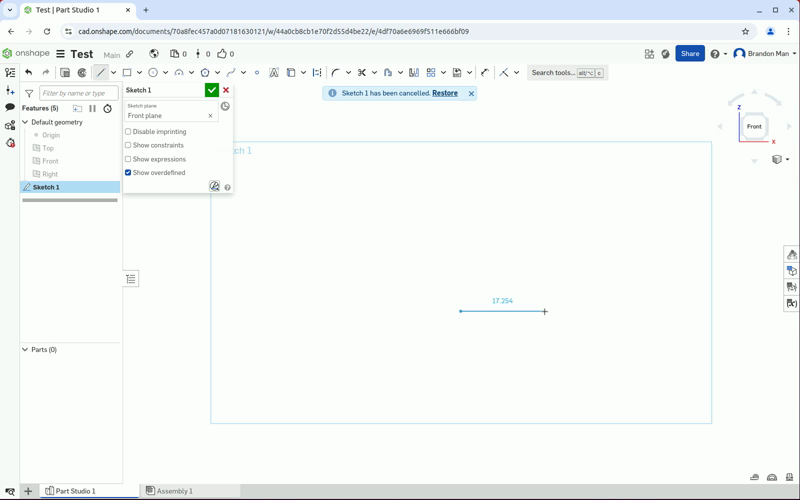
key_up(shift)
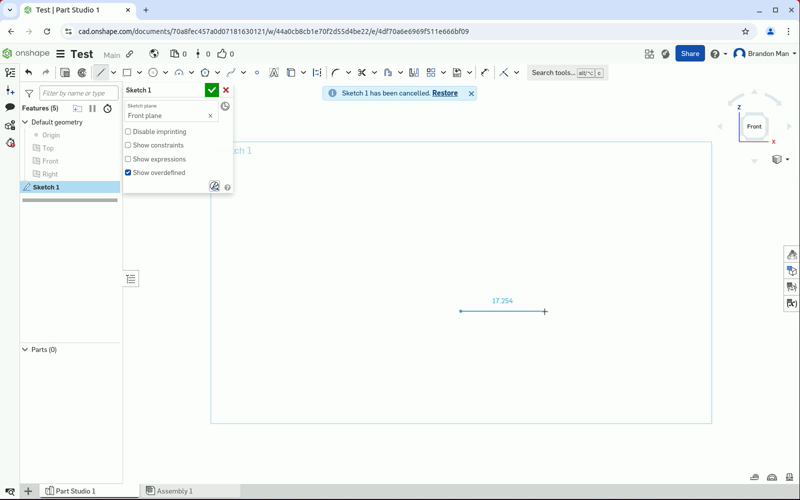
key(esc)
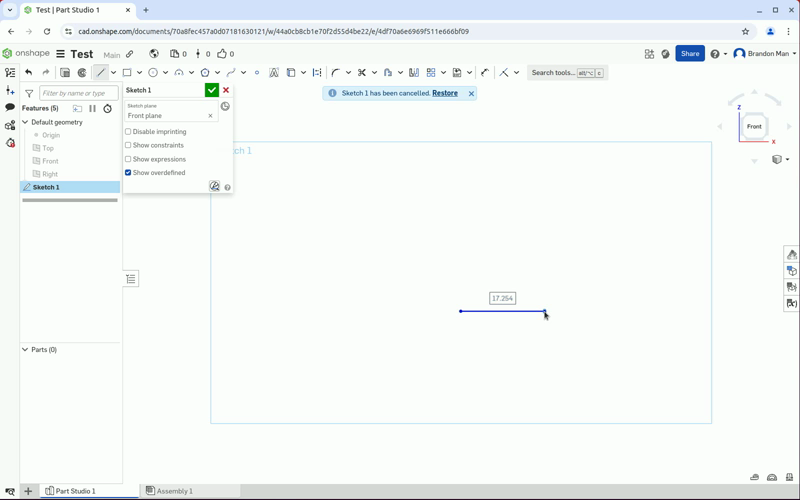
key(a)
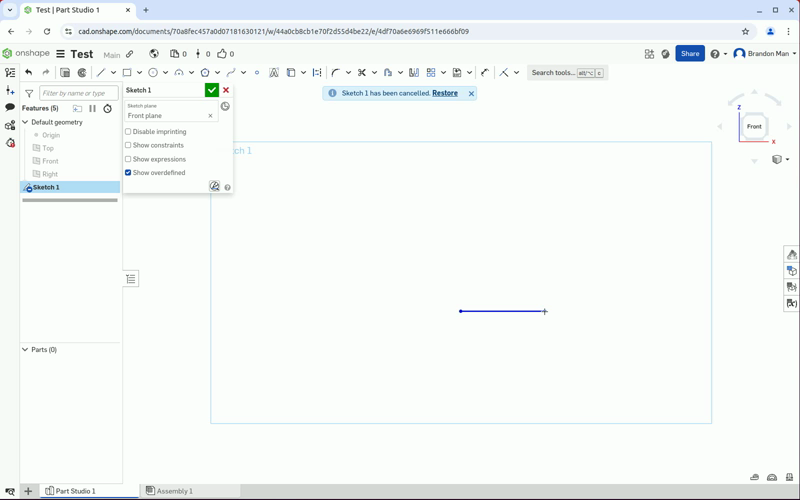
mouse_move(544, 311)
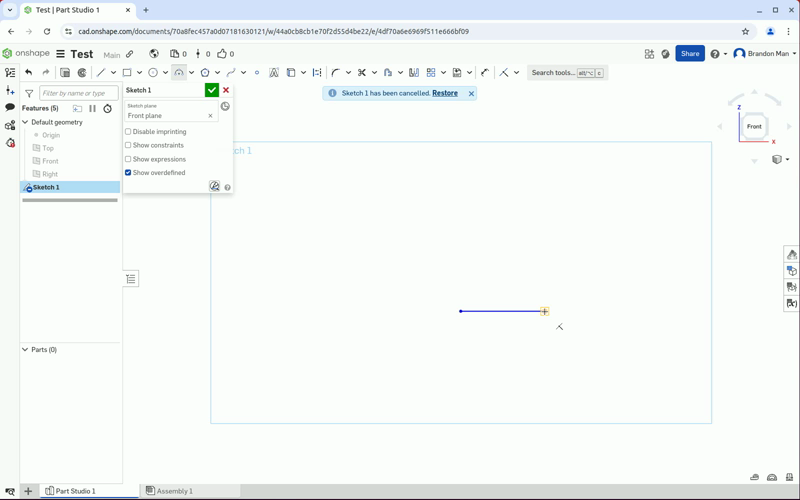
click(544, 311)
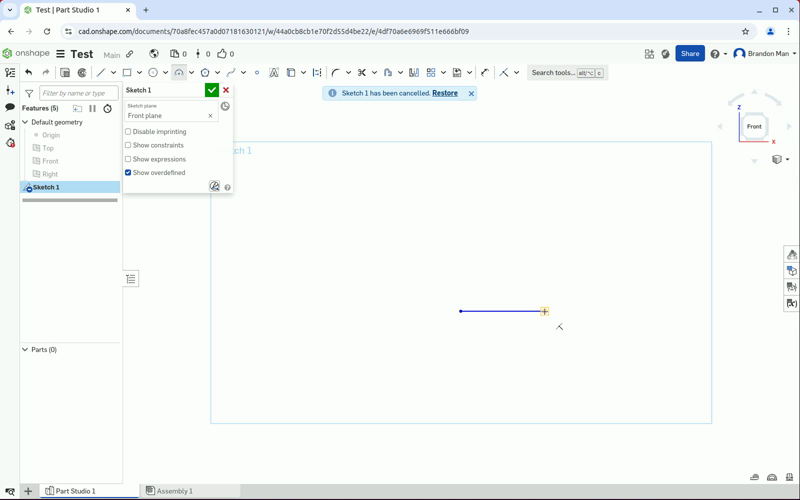
key_down(shift)
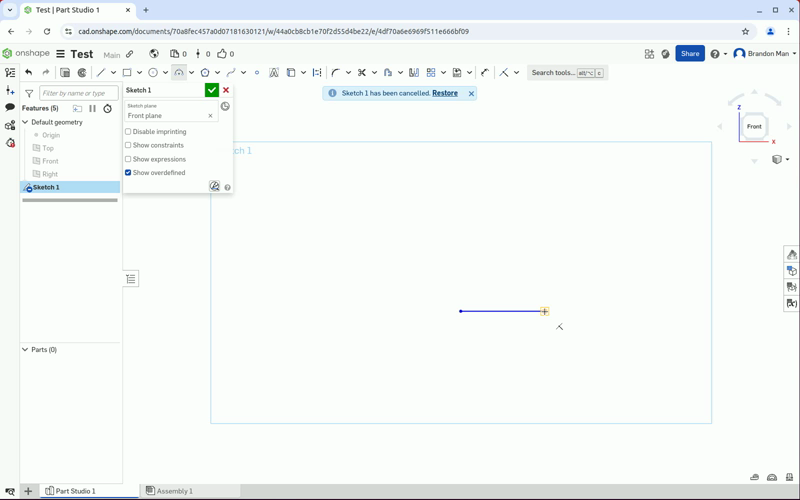
mouse_move(544, 254)
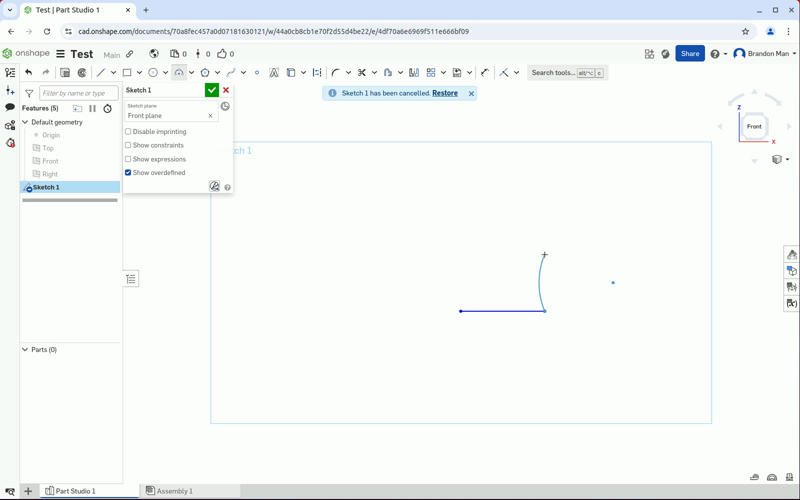
click(544, 254)
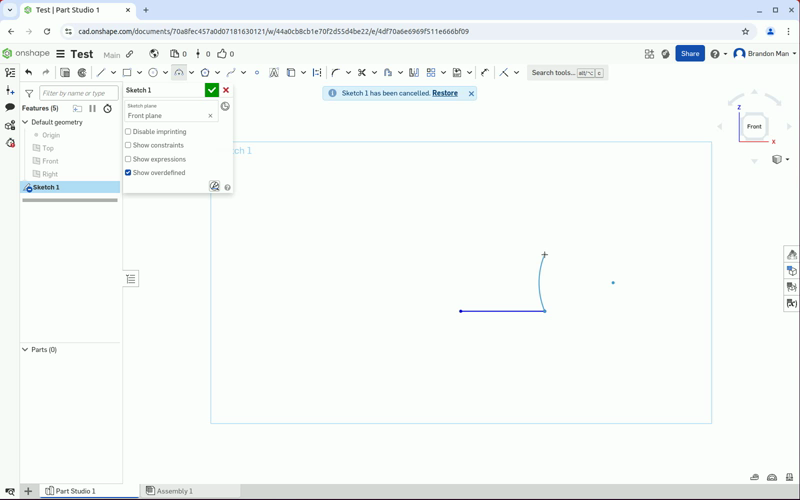
mouse_move(573, 282)
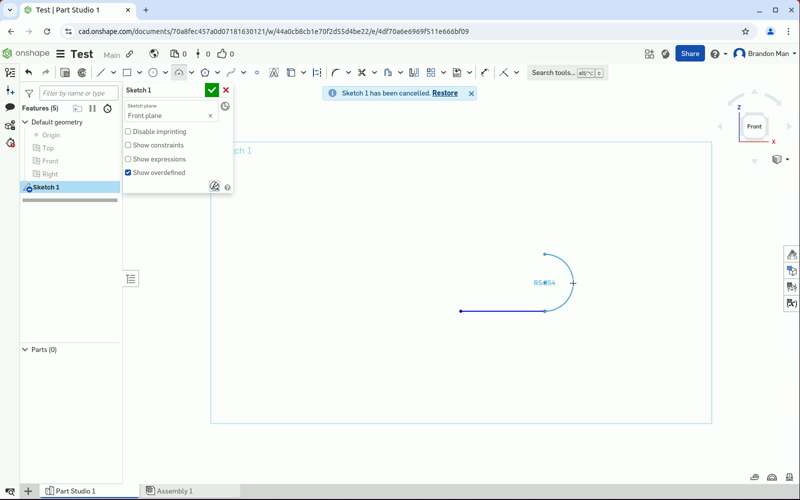
click(573, 282)
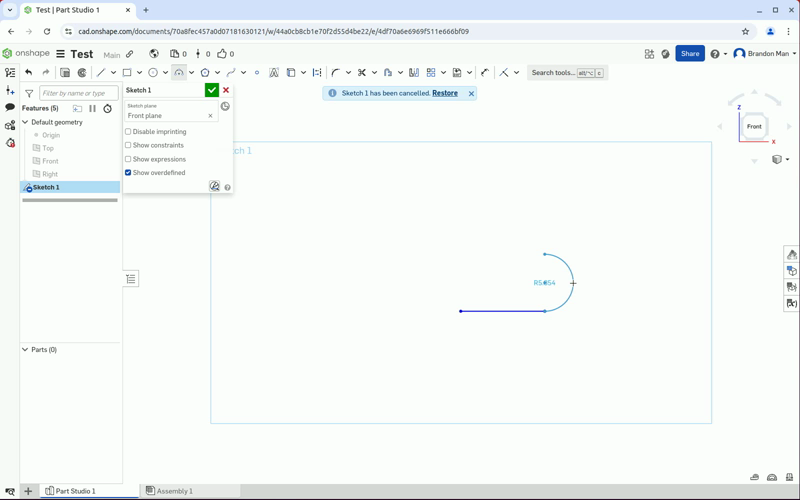
key_up(shift)
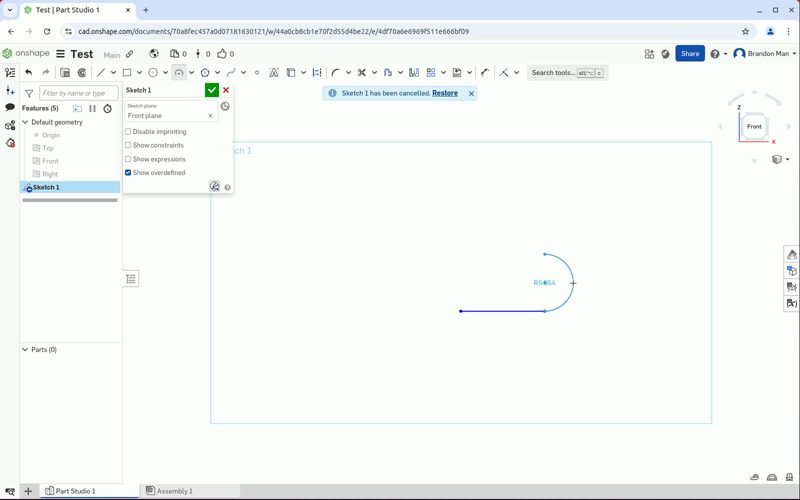
key(esc)
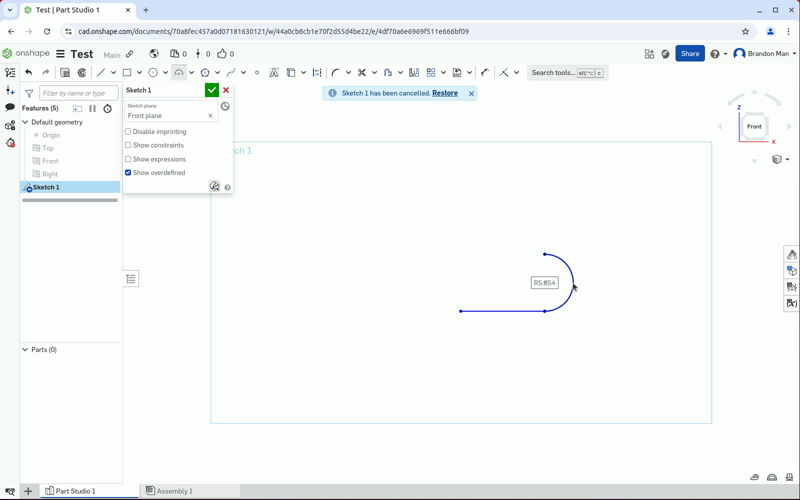
key(l)
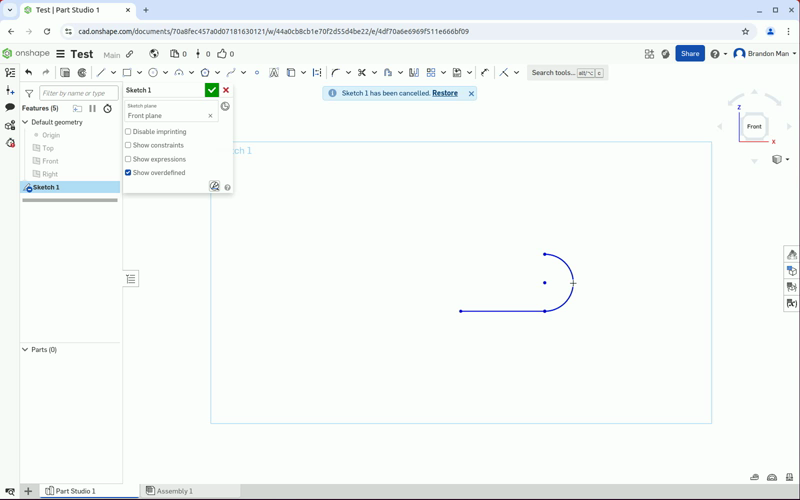
mouse_move(544, 254)
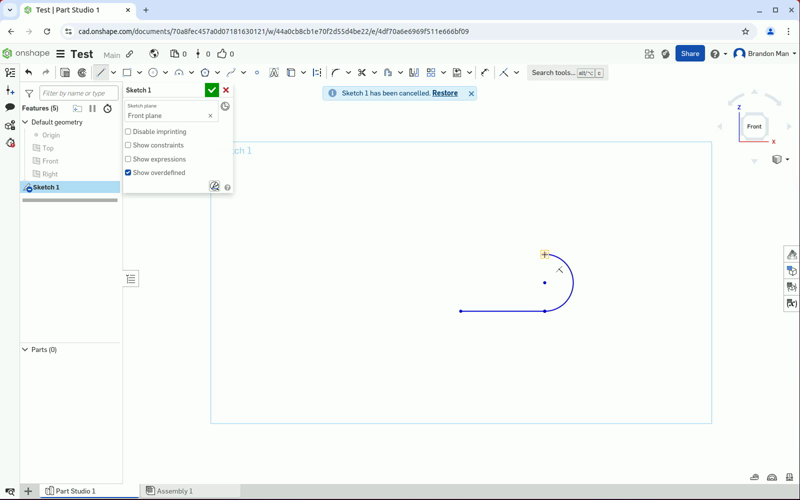
click(544, 254)
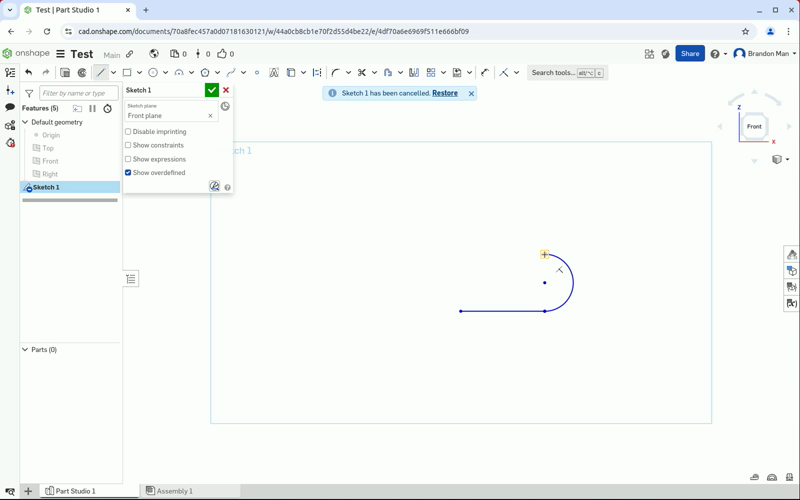
key_down(shift)
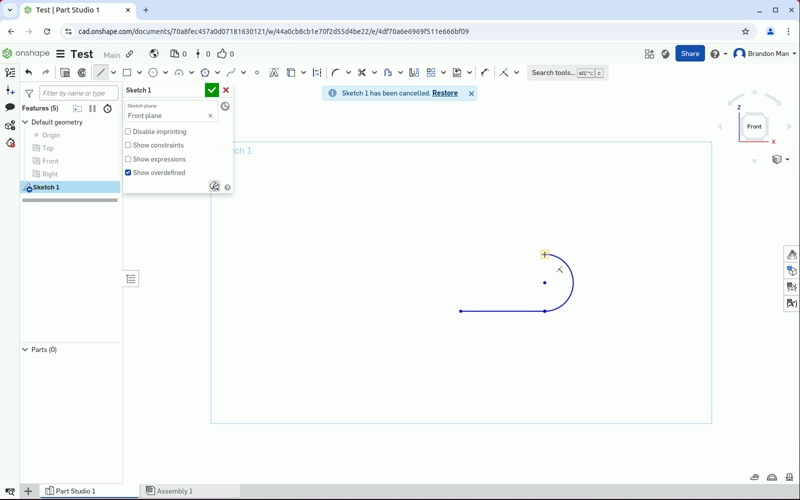
mouse_move(460, 254)
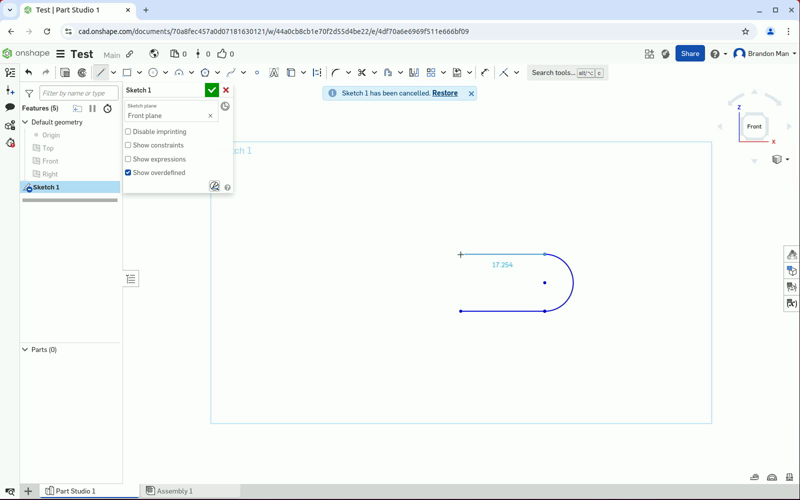
click(460, 254)
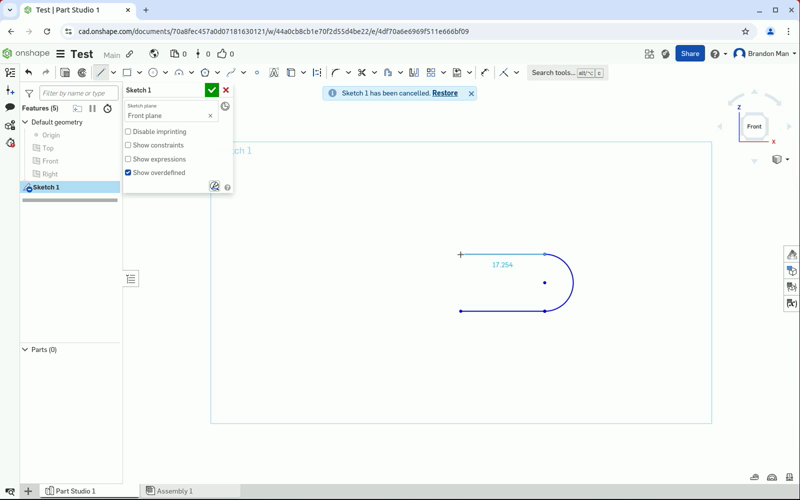
key_up(shift)
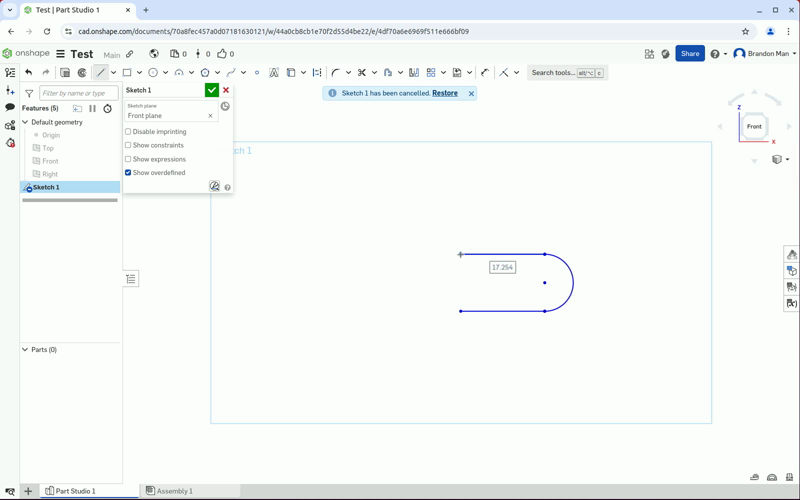
key(esc)
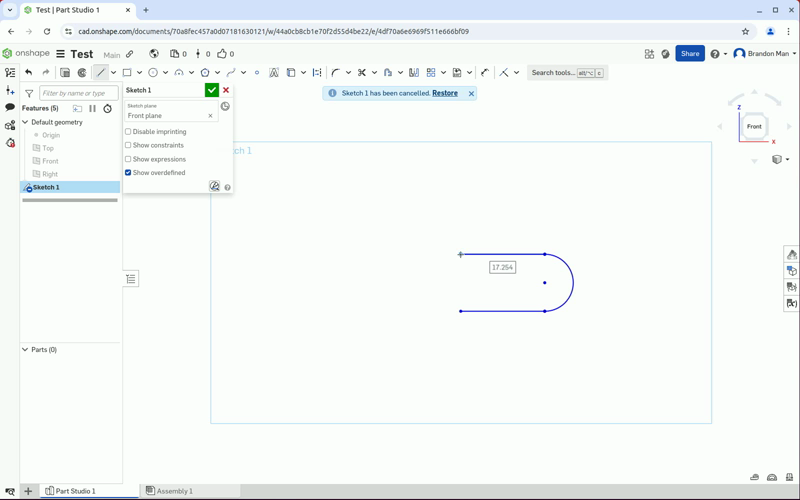
key(a)
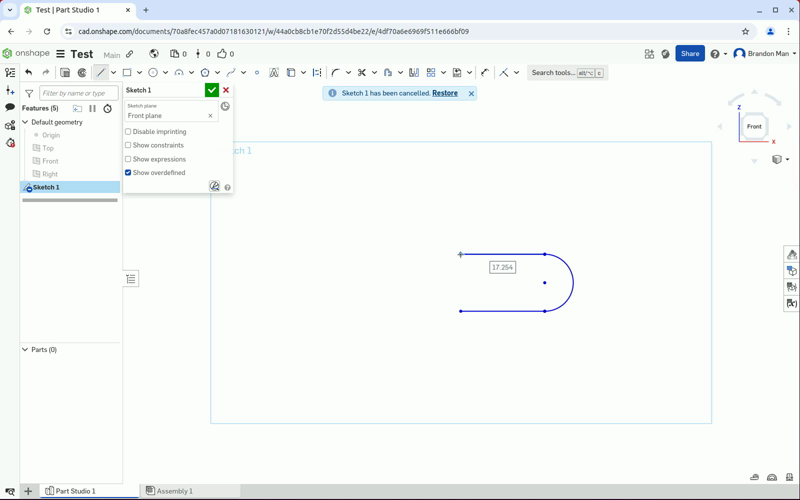
mouse_move(460, 254)
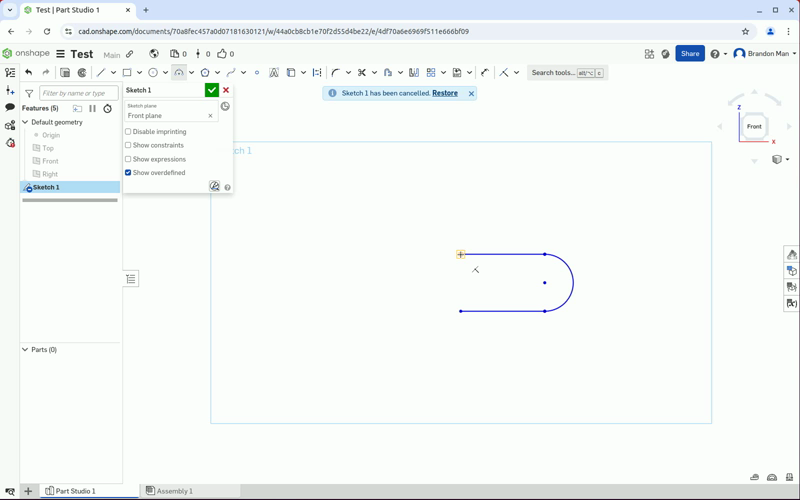
click(460, 254)
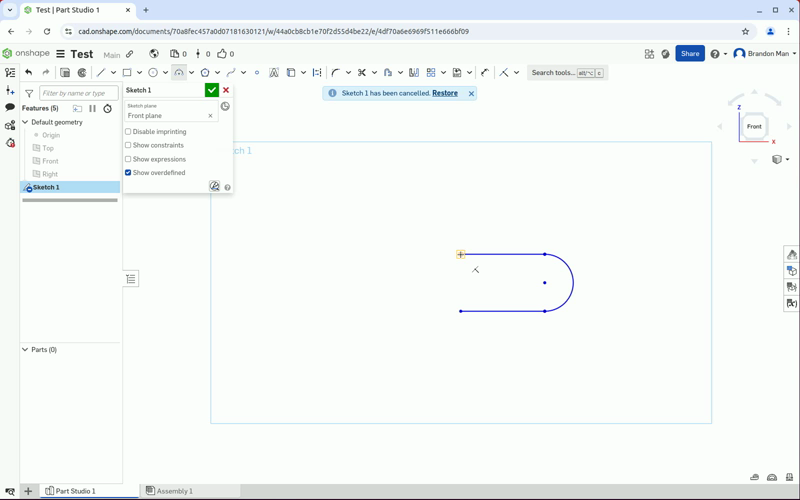
mouse_move(460, 311)
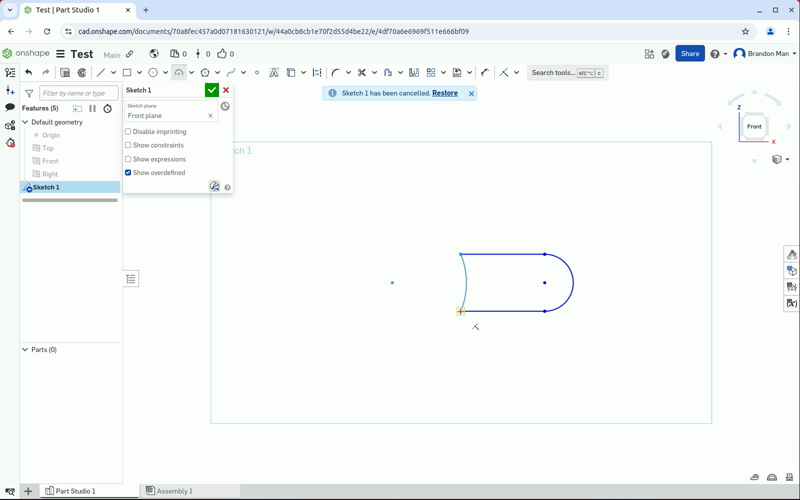
click(460, 311)
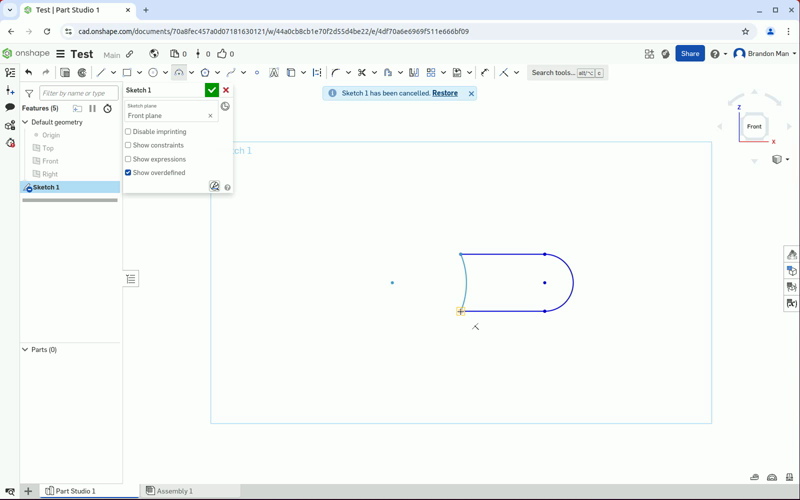
key_down(shift)
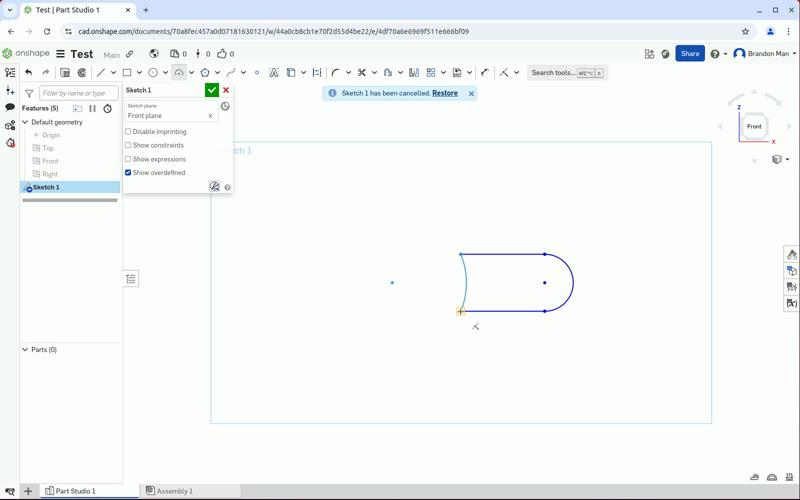
mouse_move(432, 282)
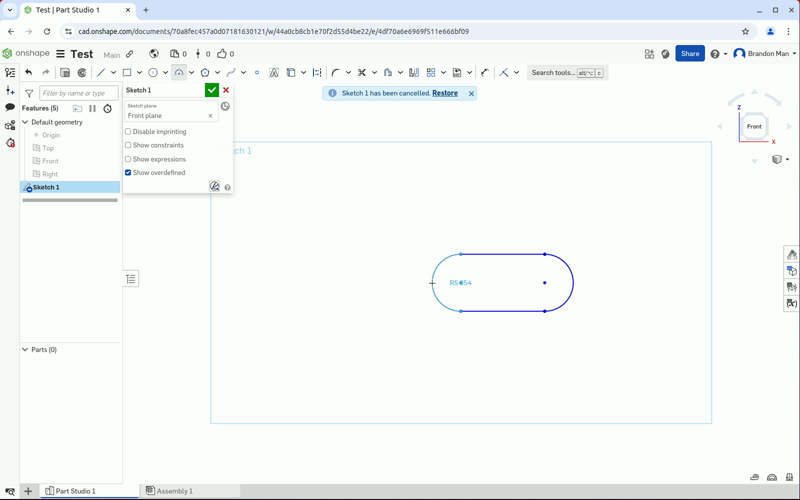
click(432, 282)
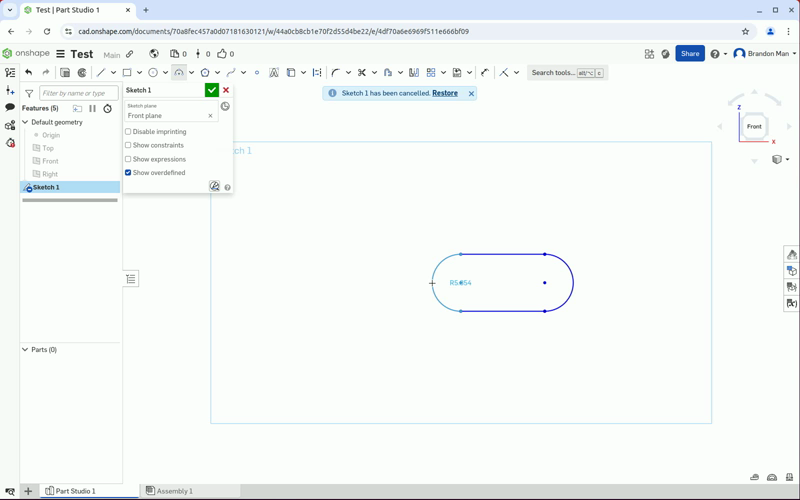
key_up(shift)
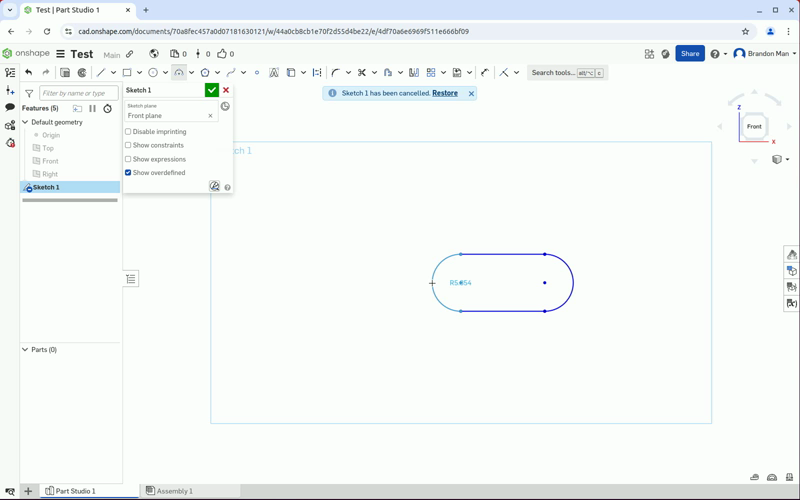
key(esc)
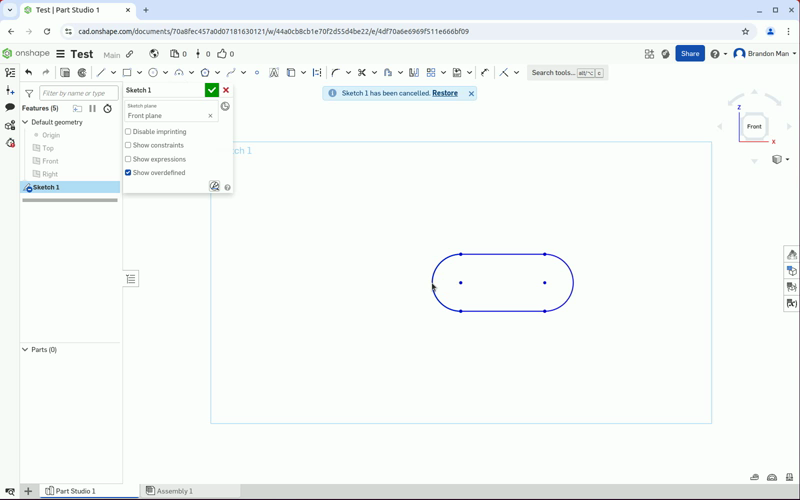
key(c)
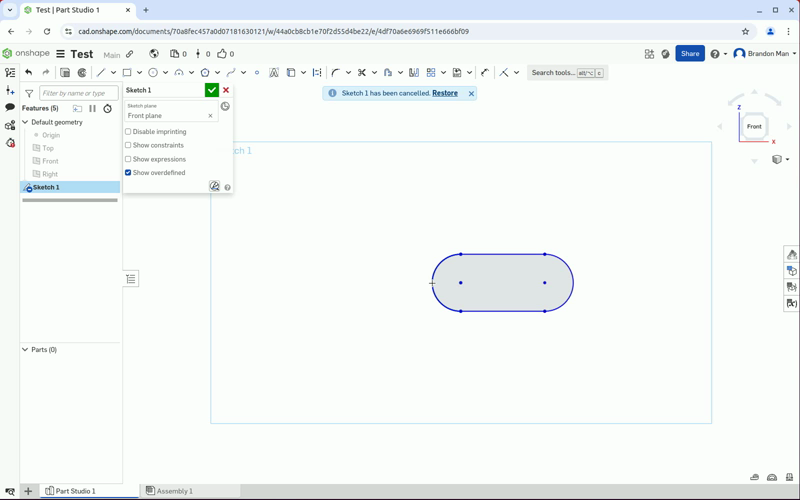
key_down(shift)
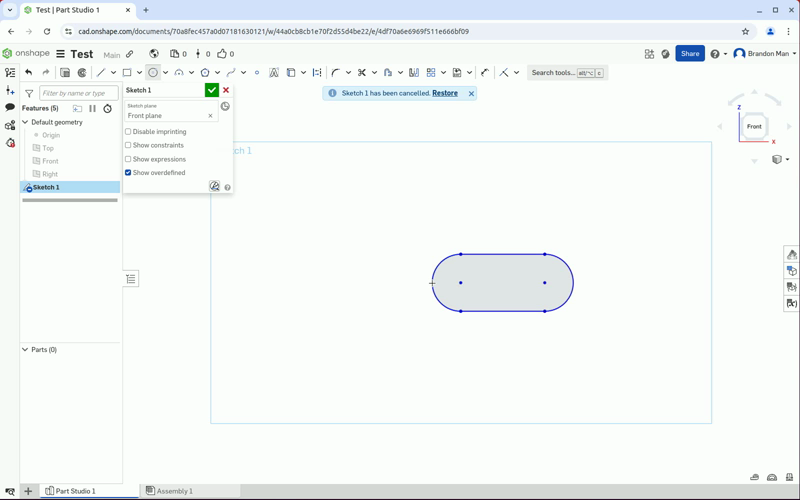
mouse_move(460, 282)
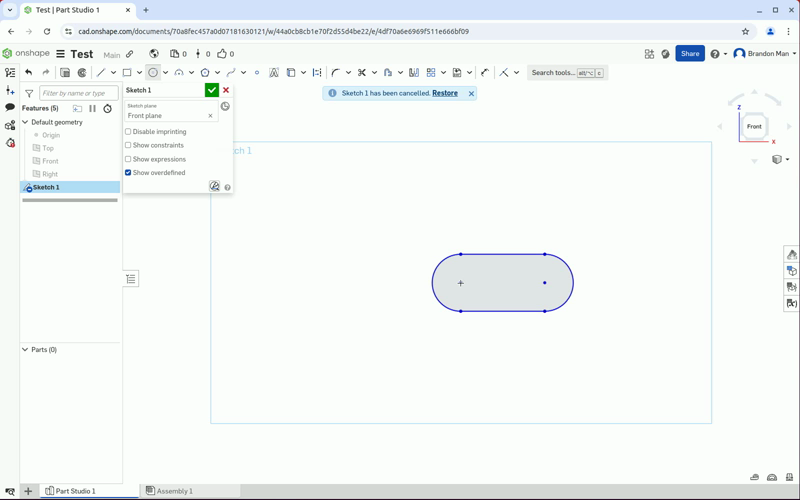
click(460, 282)
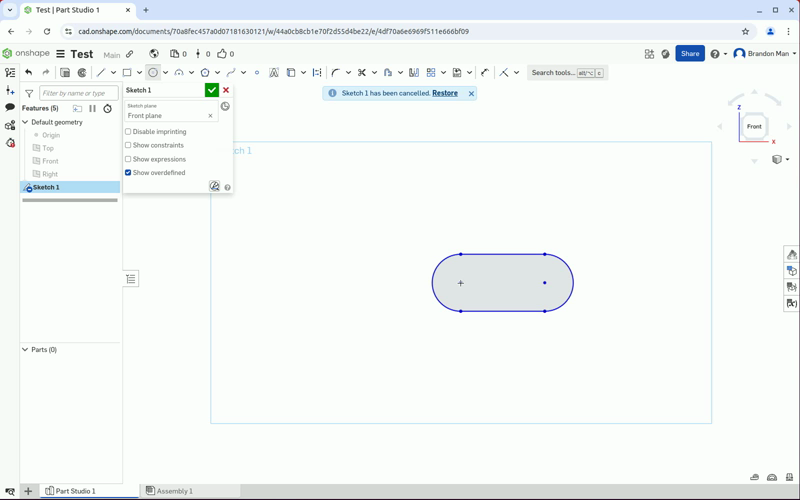
key_up(shift)
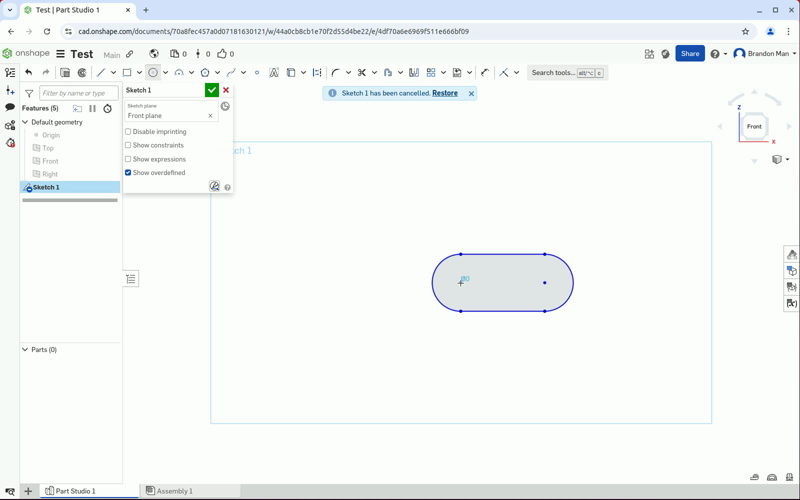
mouse_move(474, 282)
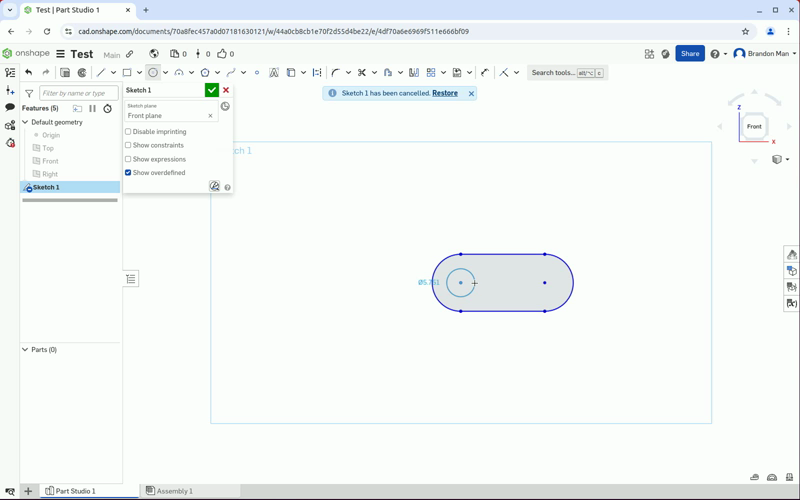
click(474, 282)
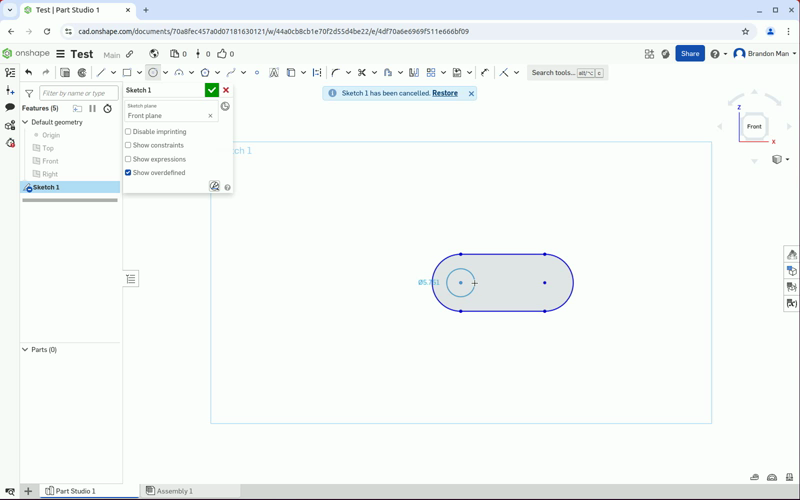
key(esc)
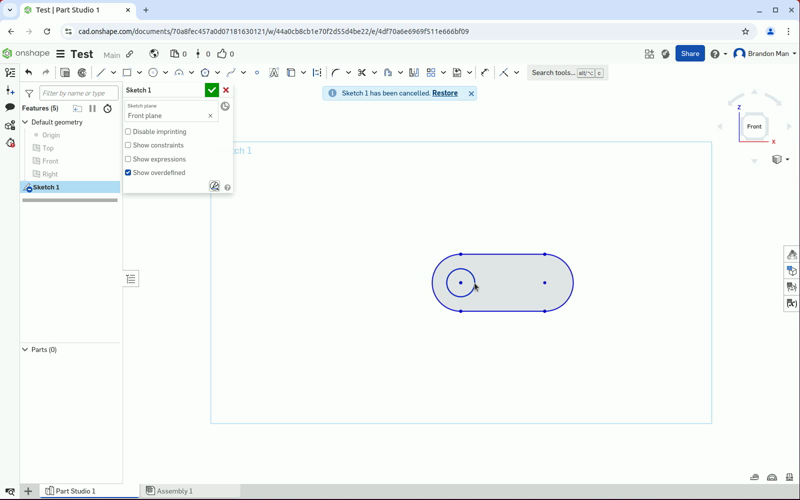
key(c)
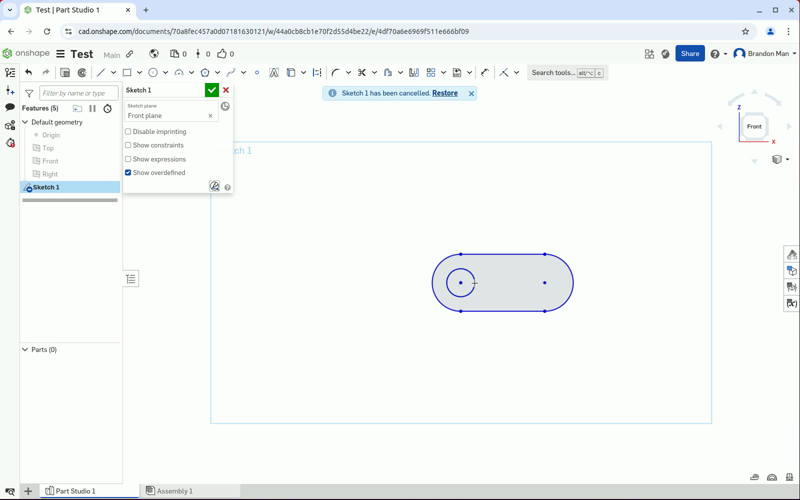
key_down(shift)
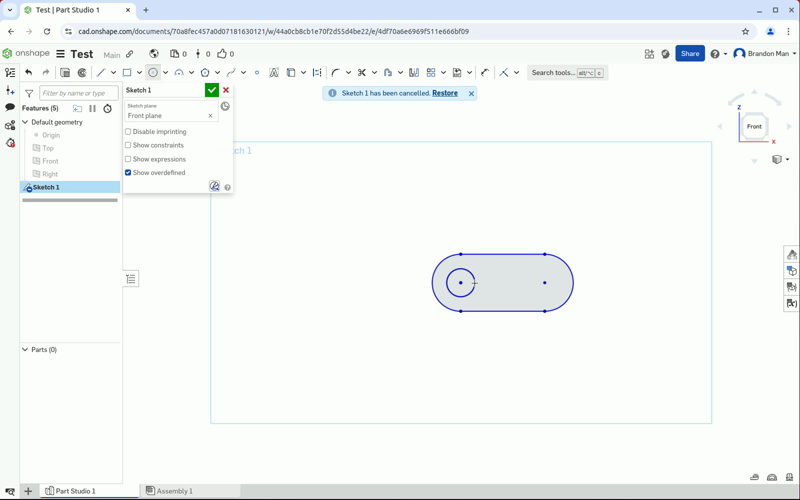
mouse_move(544, 282)
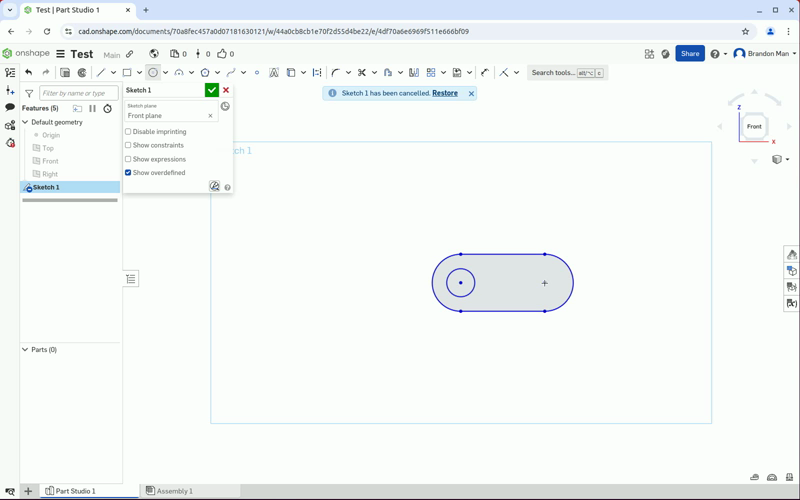
click(544, 282)
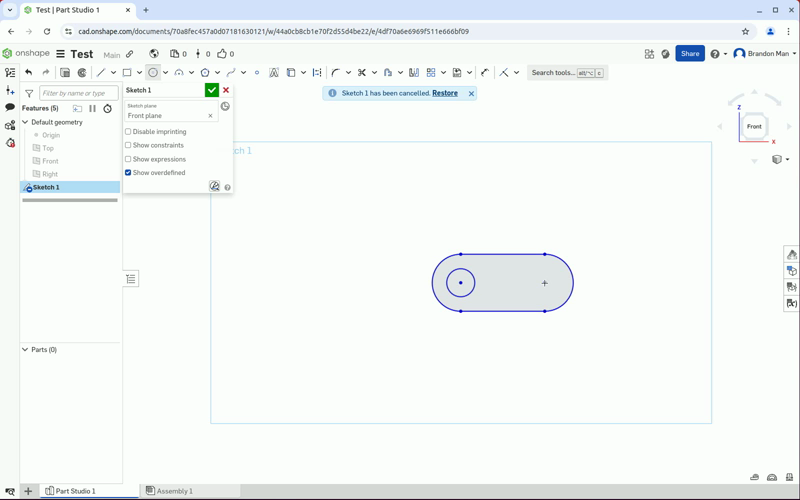
key_up(shift)
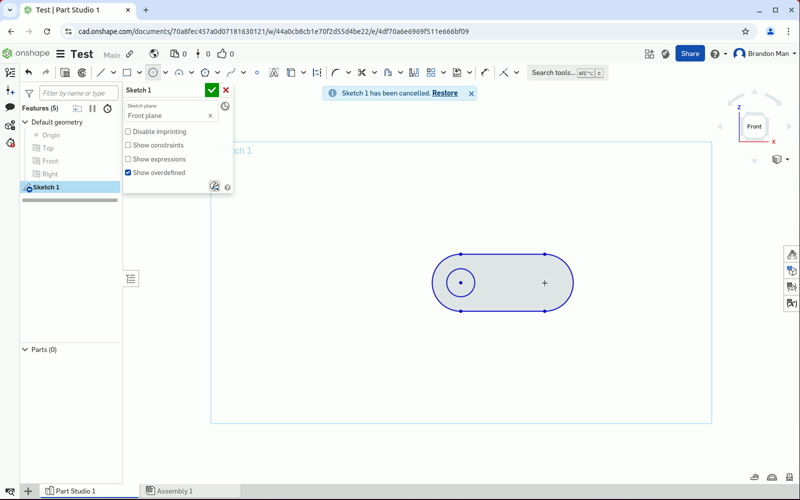
mouse_move(558, 282)
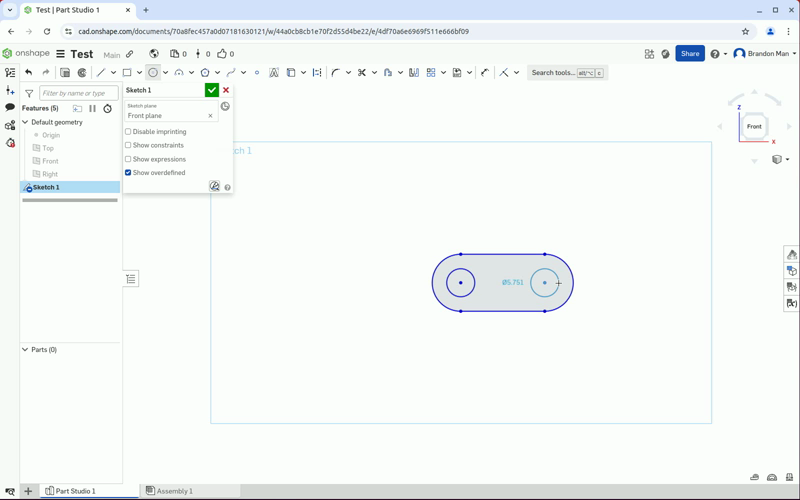
click(558, 282)
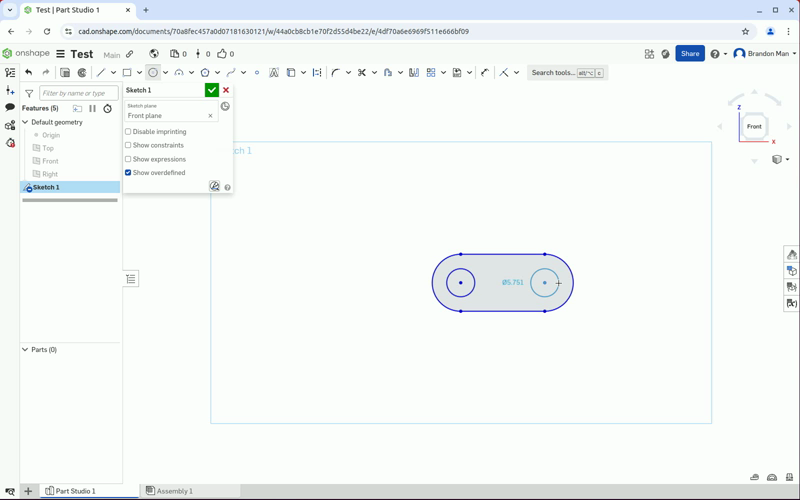
key(esc)
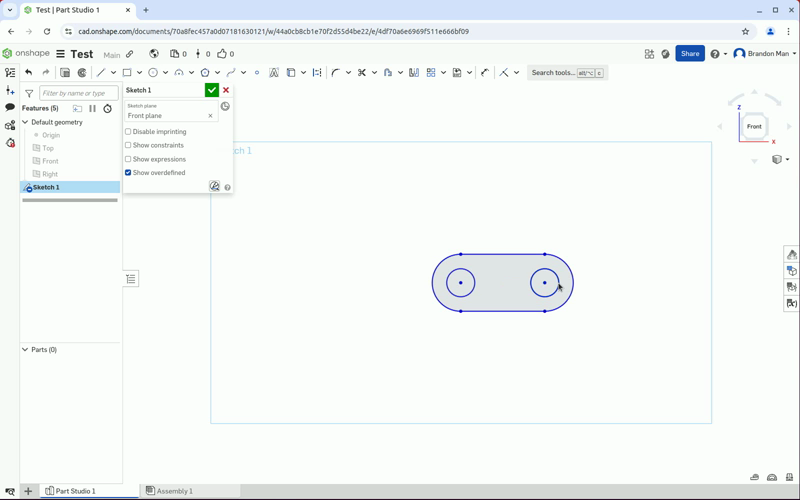
mouse_move(490, 288)
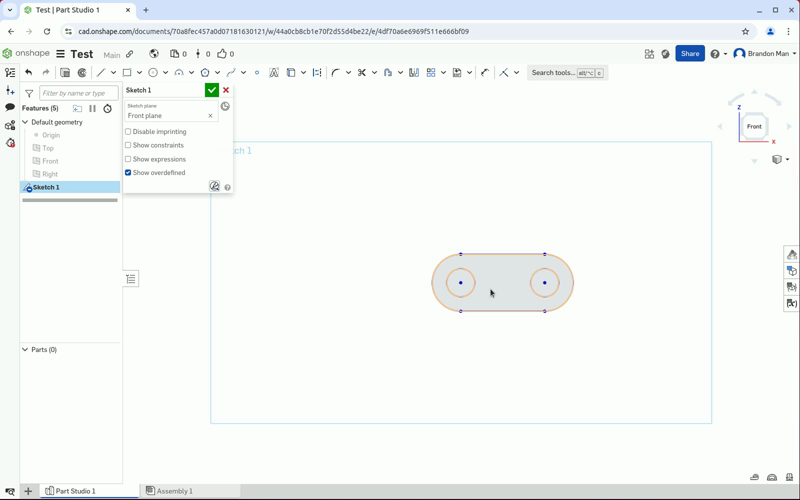
click(490, 288)
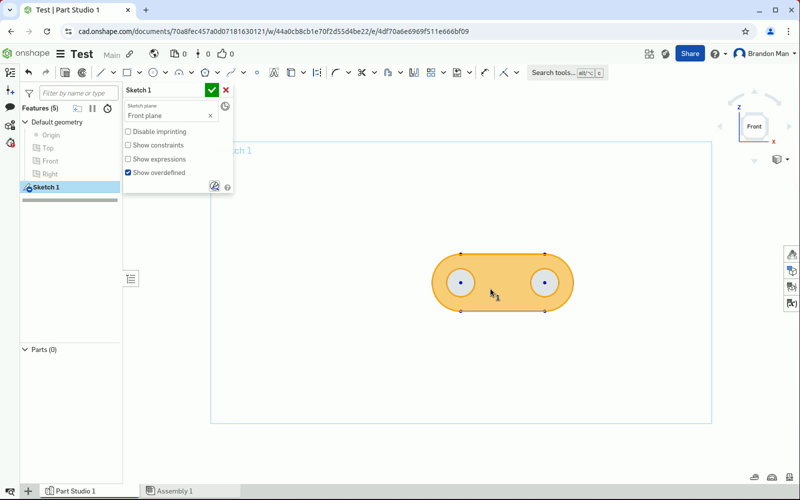
mouse_move(73, 352)
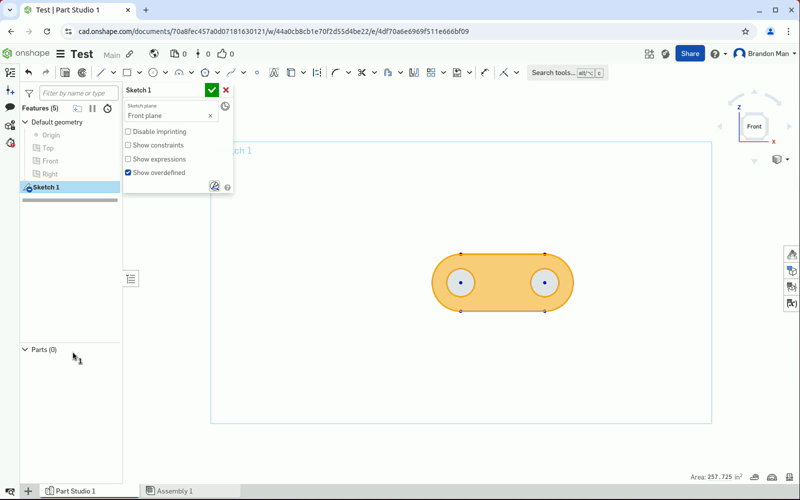
key(shift+y)
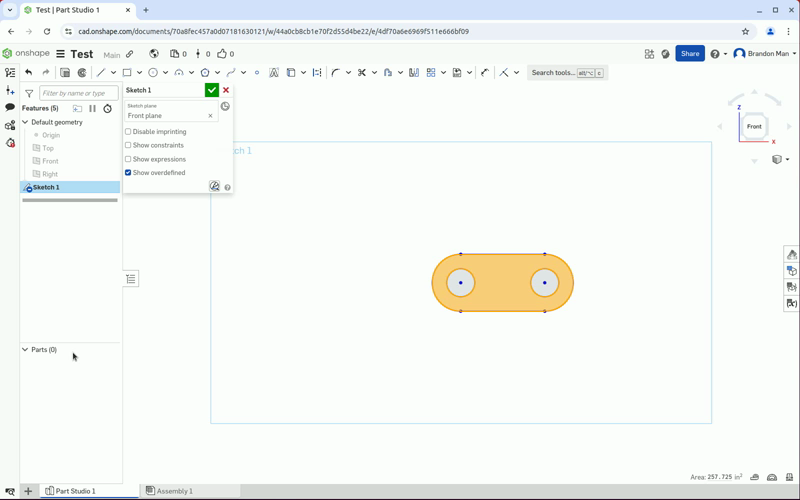
key(shift+e)
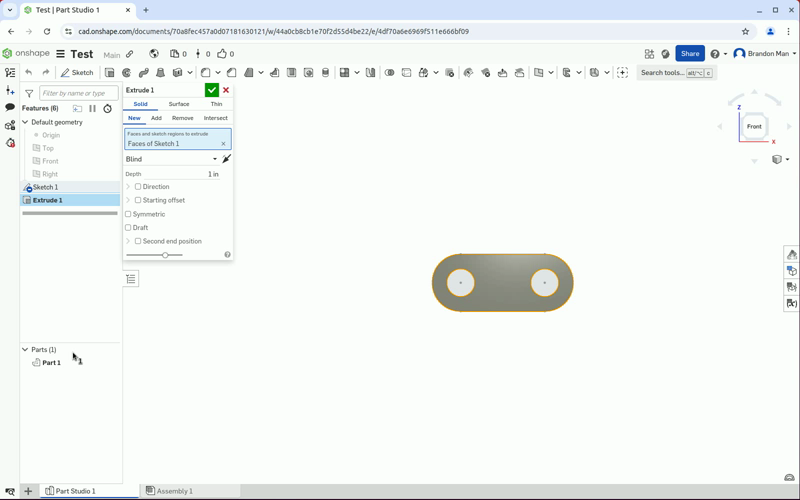
mouse_move(143, 106)
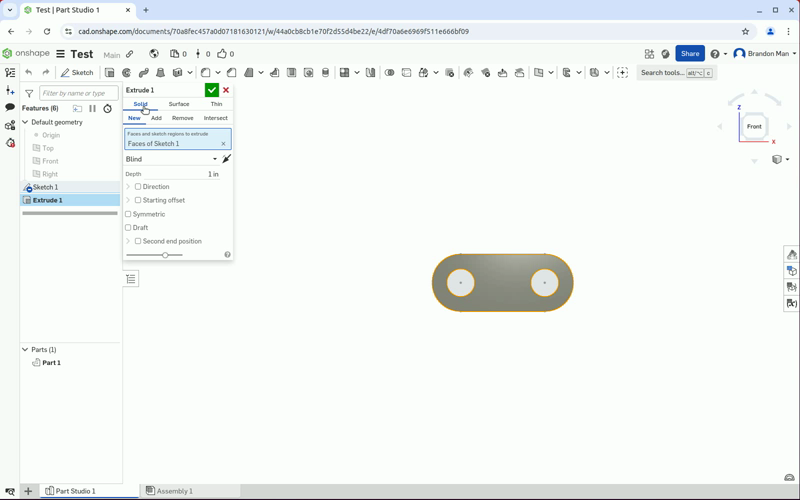
click(143, 106)
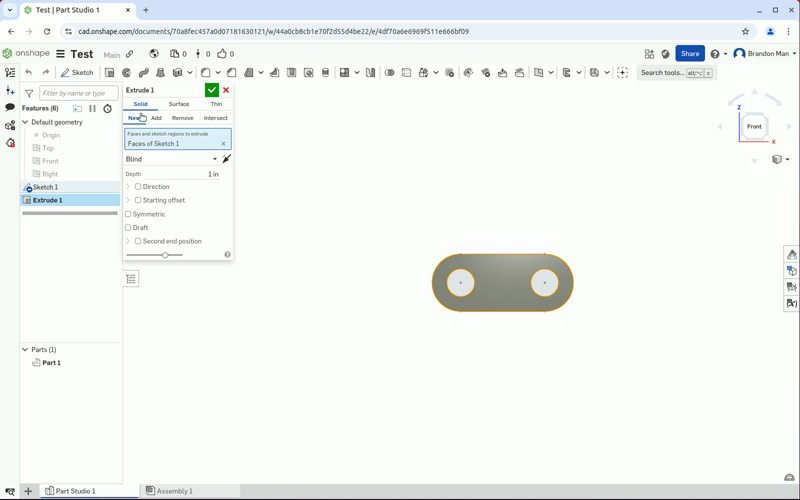
mouse_move(137, 120)
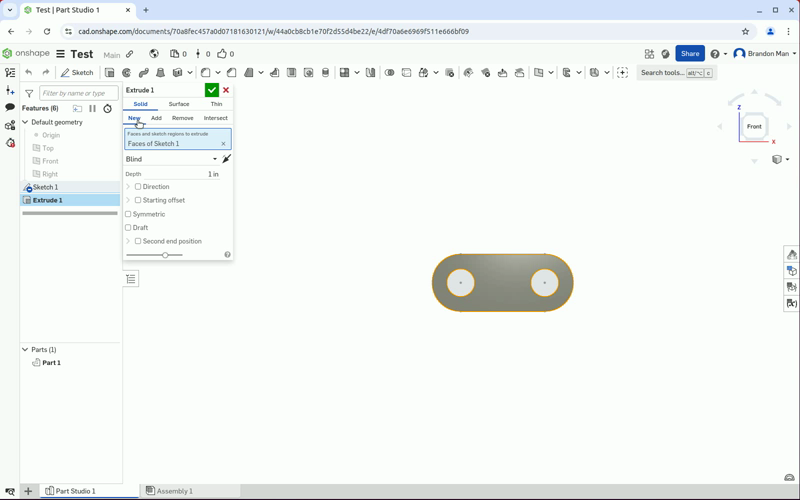
click(137, 120)
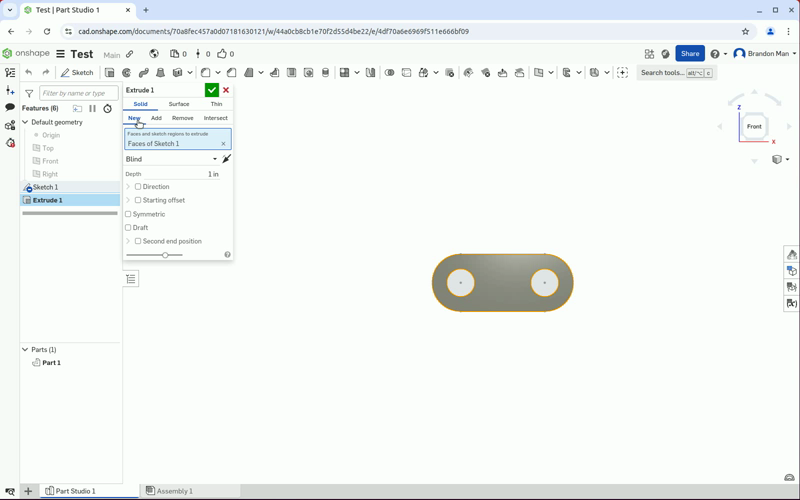
key(tab, 4)
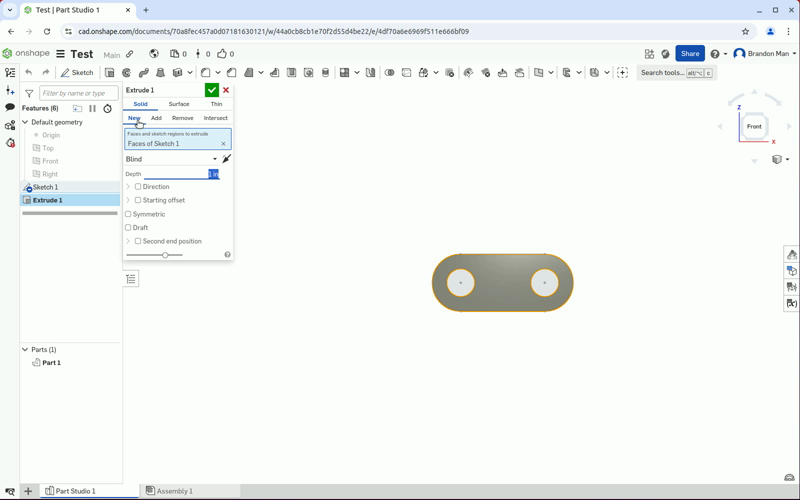
text(2.889)
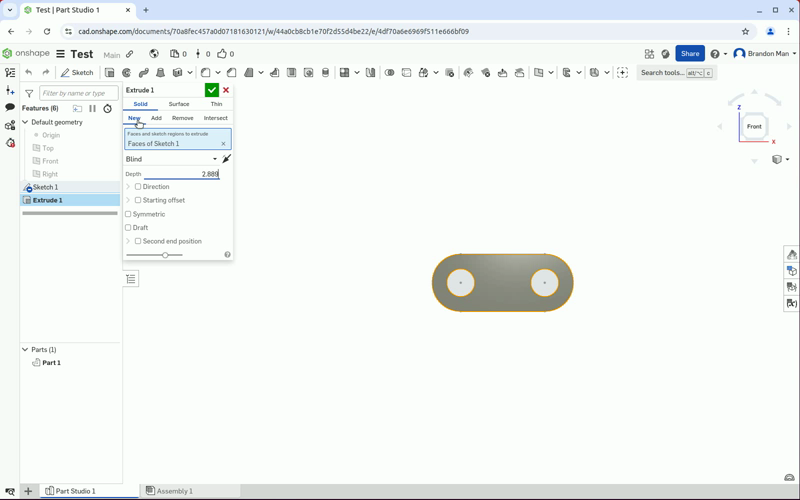
key(enter)
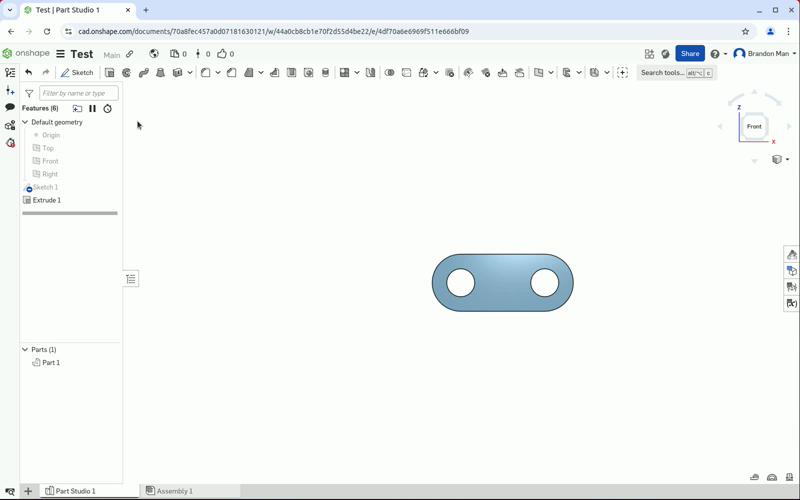
key(shift+h)
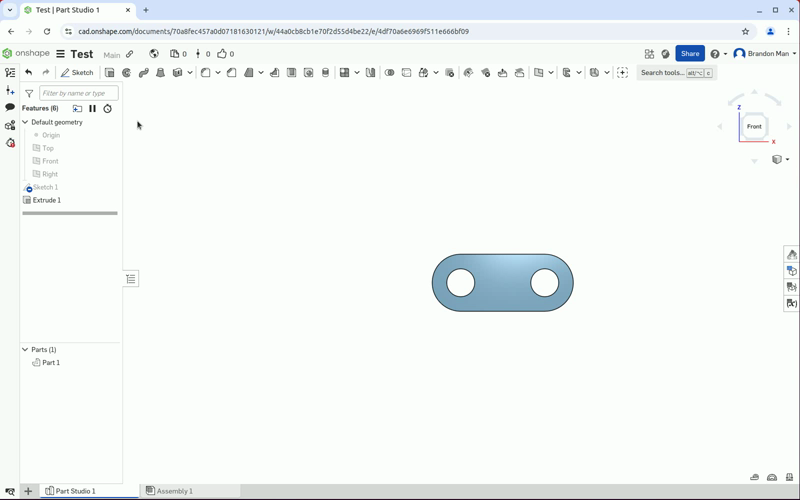
key(shift+h)
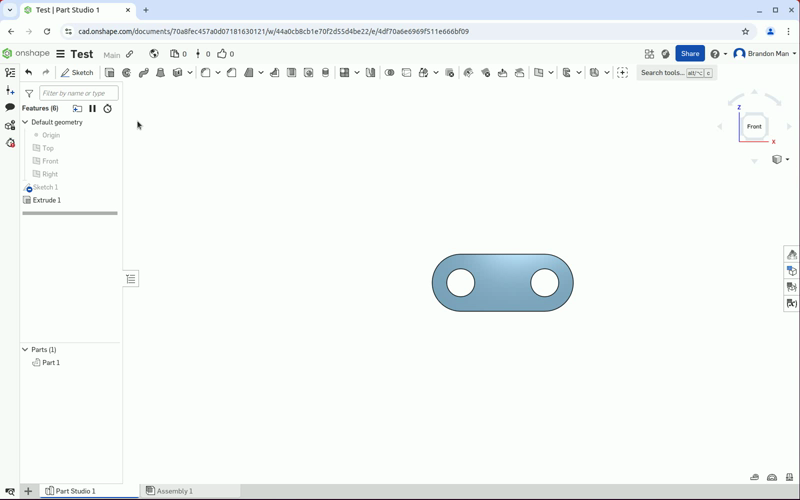
mouse_move(73, 189)
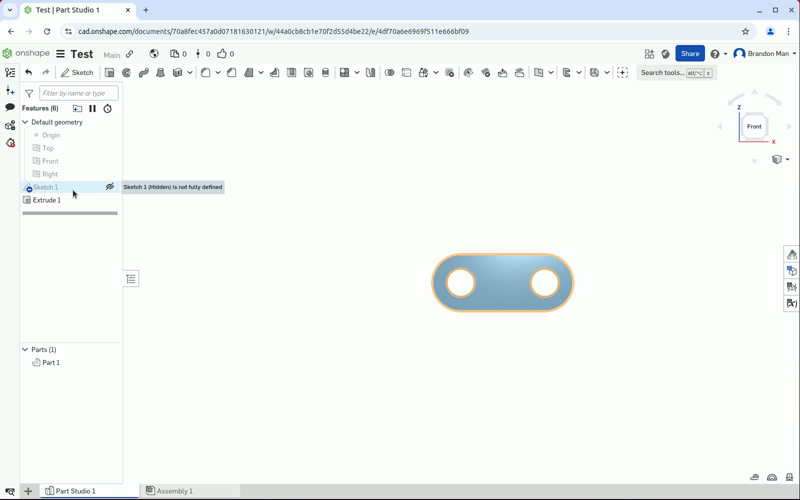
click(73, 189)
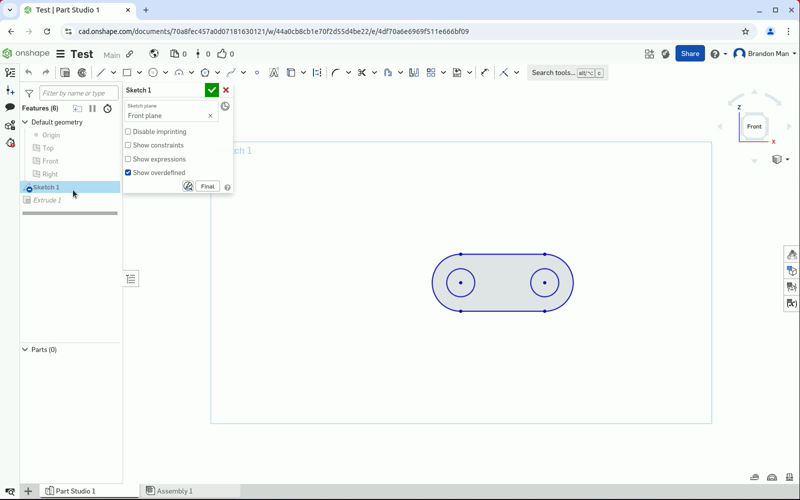
mouse_move(229, 92)
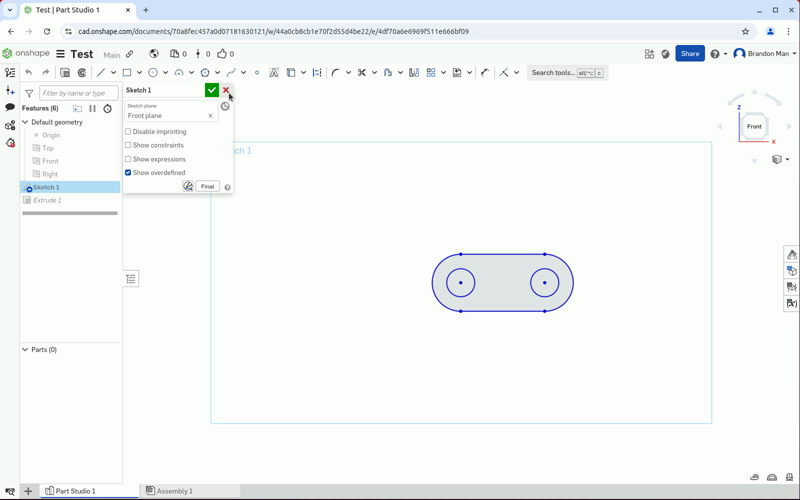
click(229, 92)
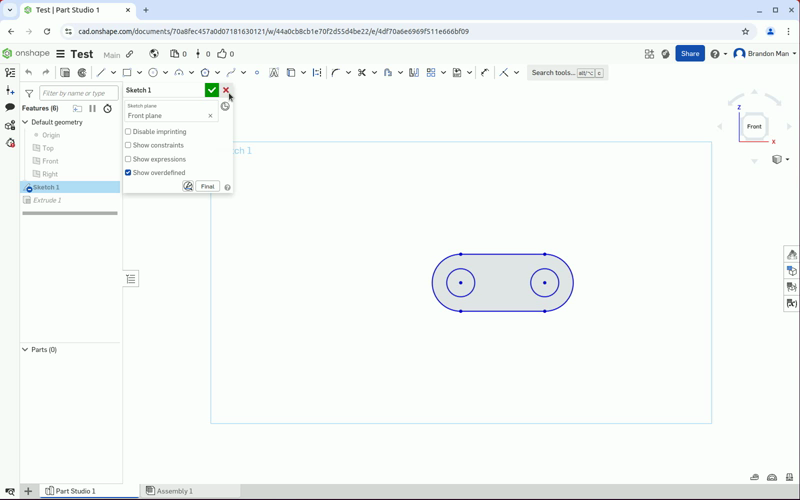
key(shift+s)
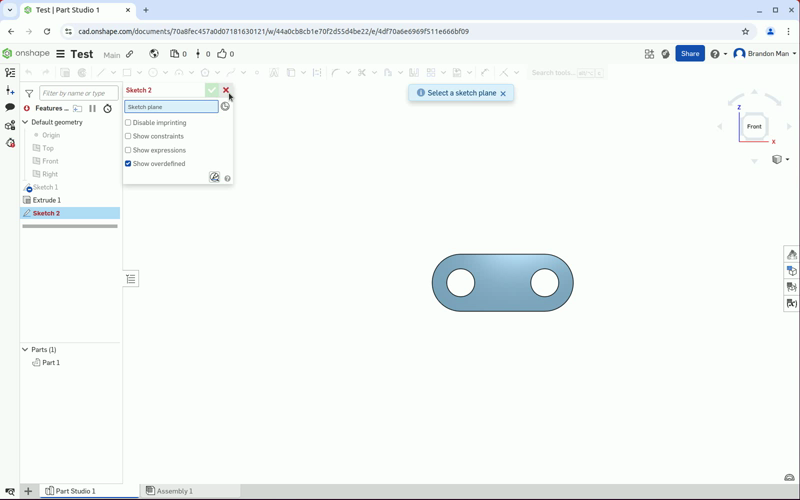
mouse_move(73, 163)
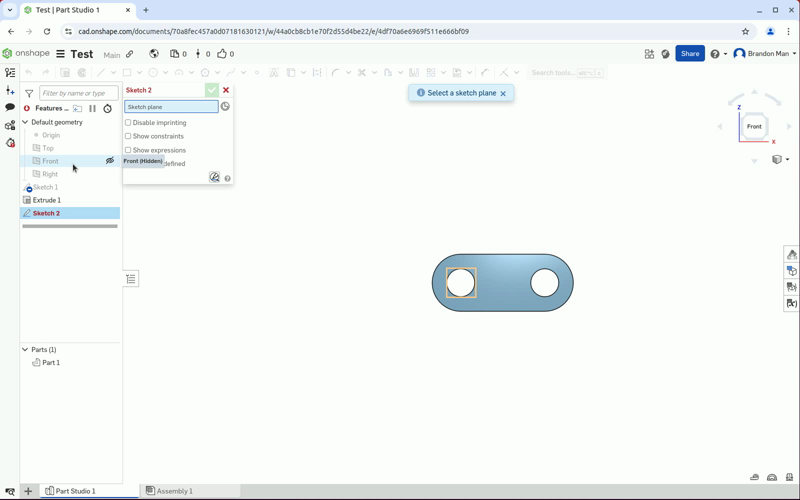
click(73, 163)
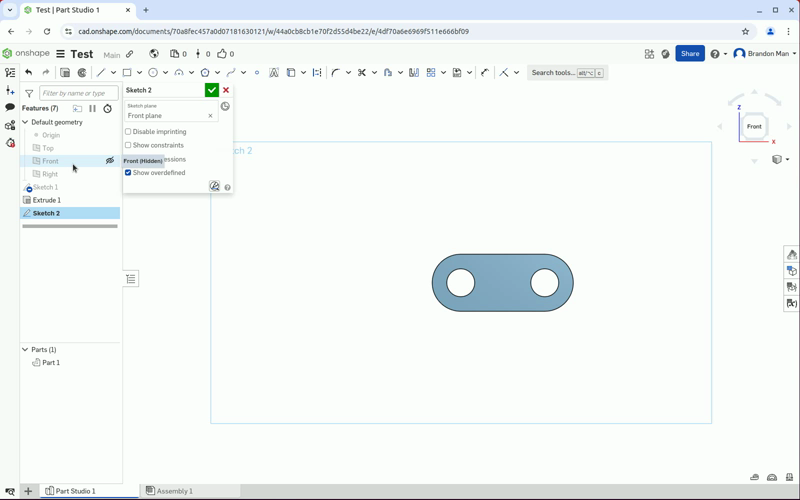
mouse_move(73, 352)
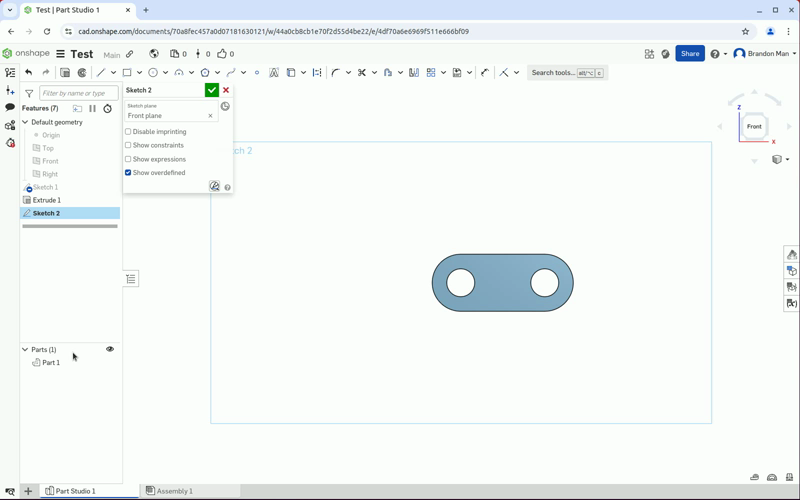
key(y)
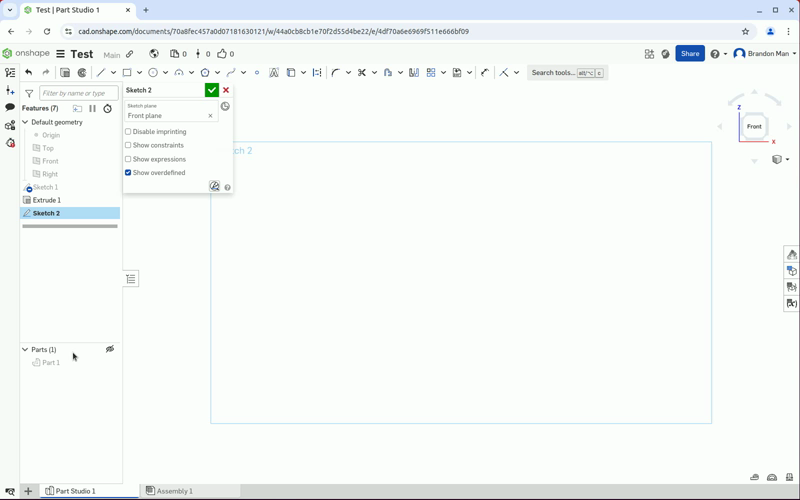
key(c)
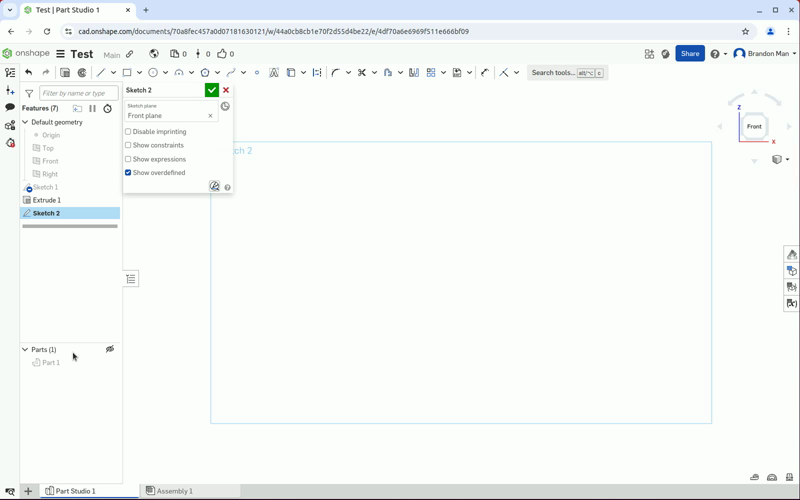
key_down(shift)
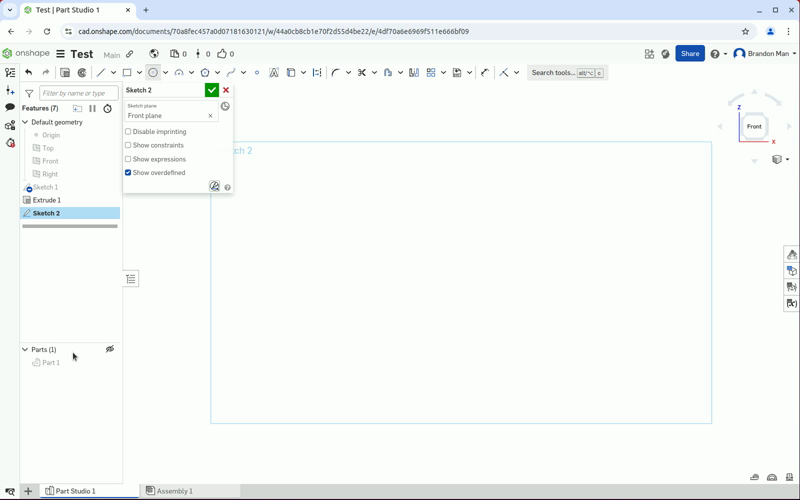
mouse_move(461, 282)
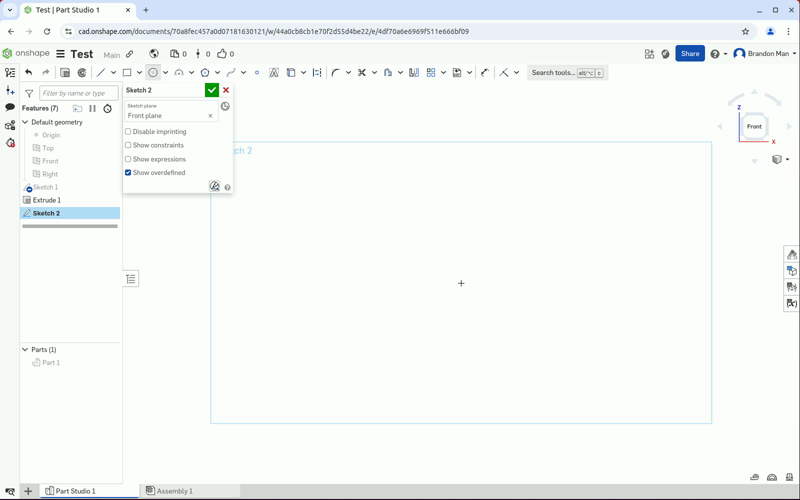
click(461, 282)
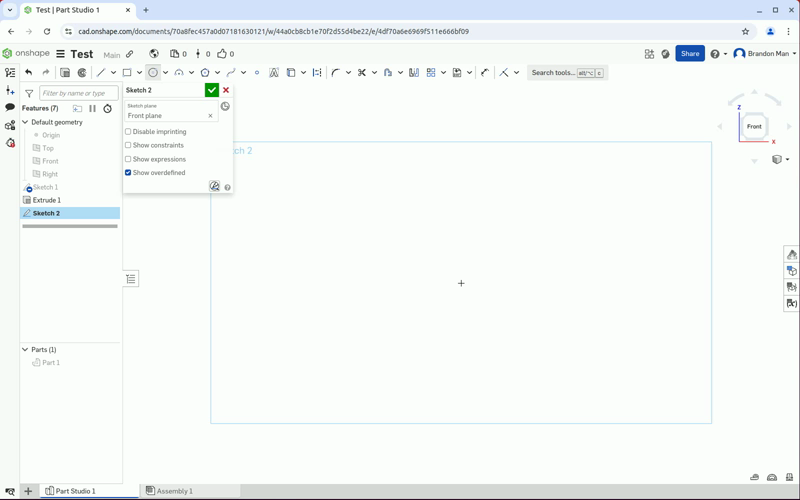
key_up(shift)
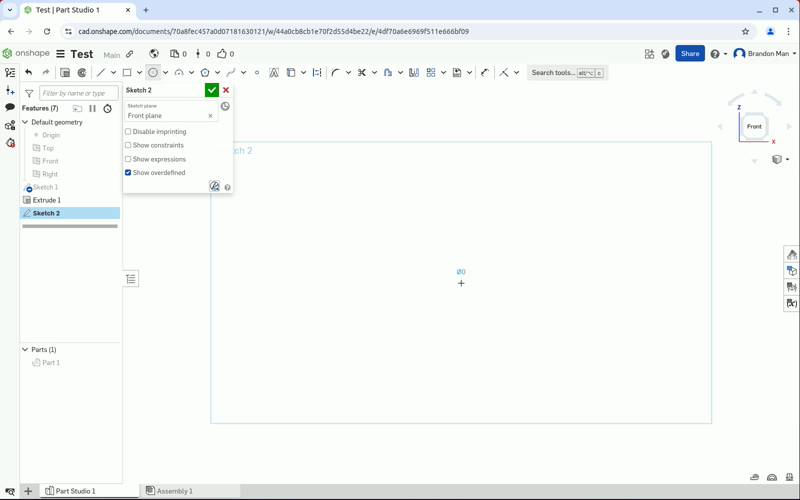
mouse_move(476, 282)
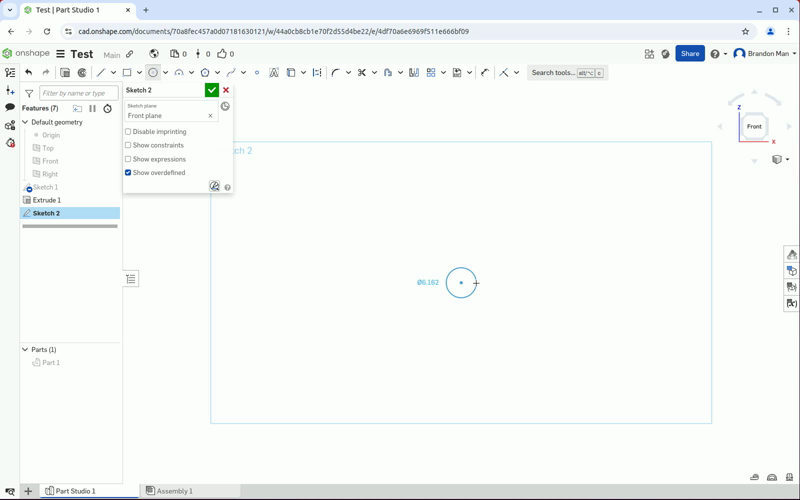
click(476, 282)
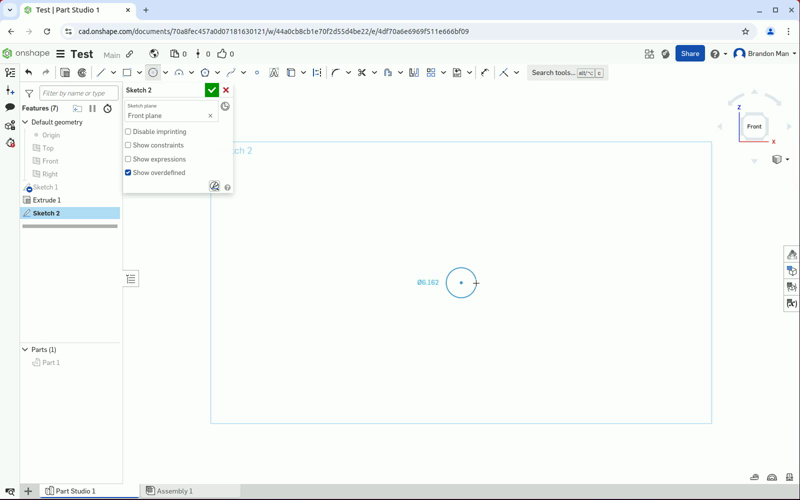
key(esc)
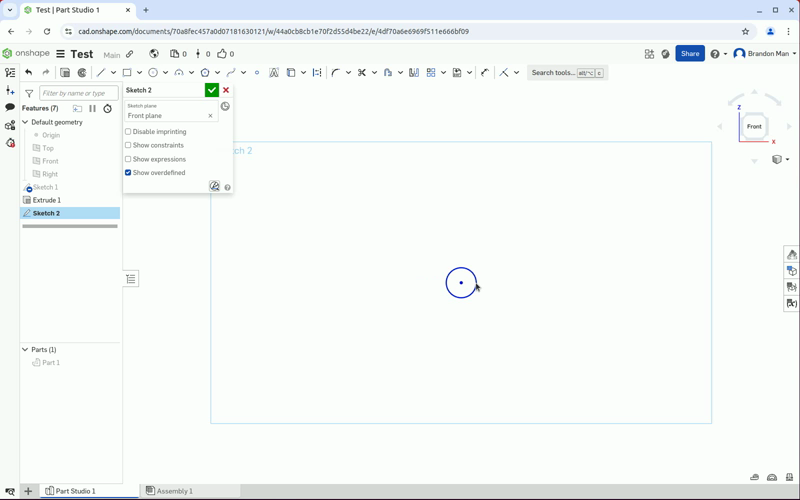
mouse_move(462, 296)
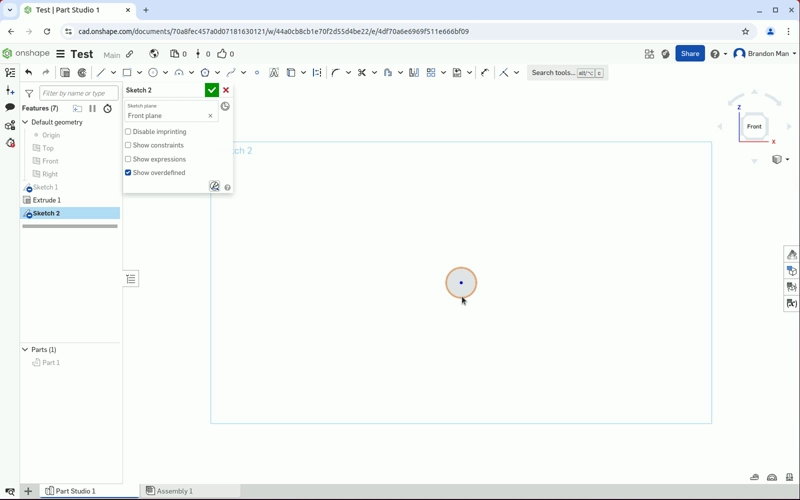
scroll(6)
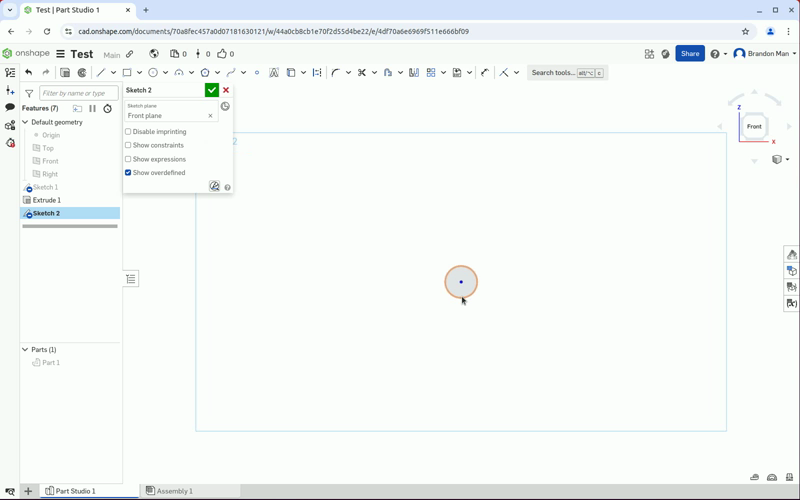
scroll(6)
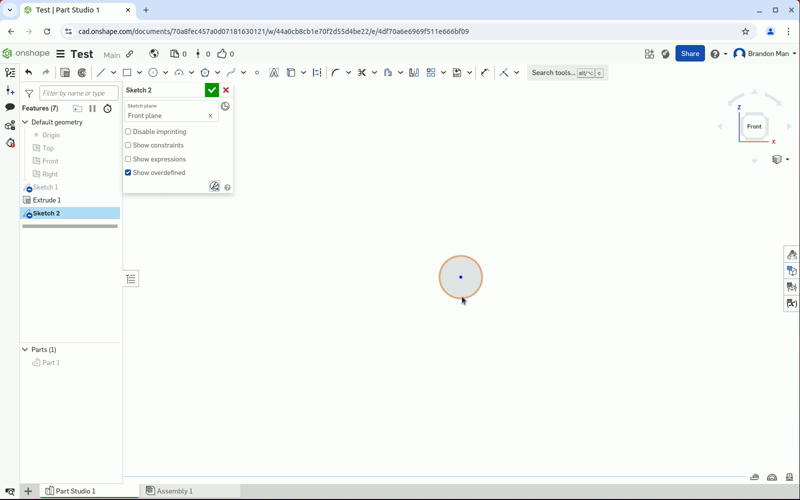
scroll(6)
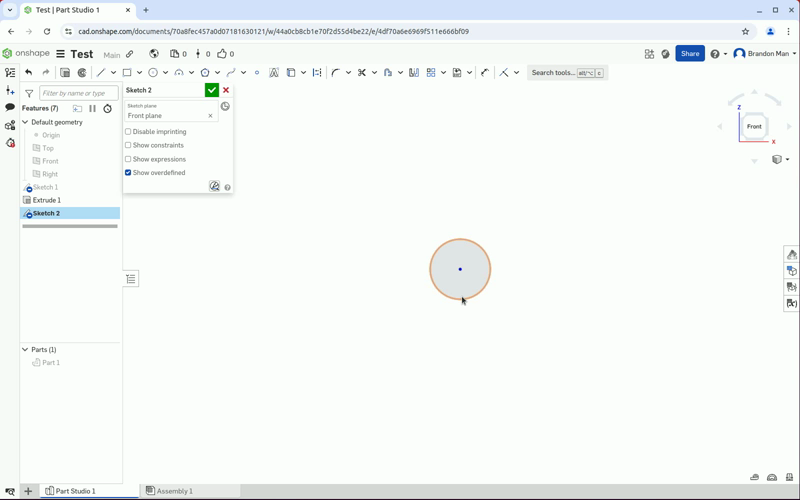
scroll(6)
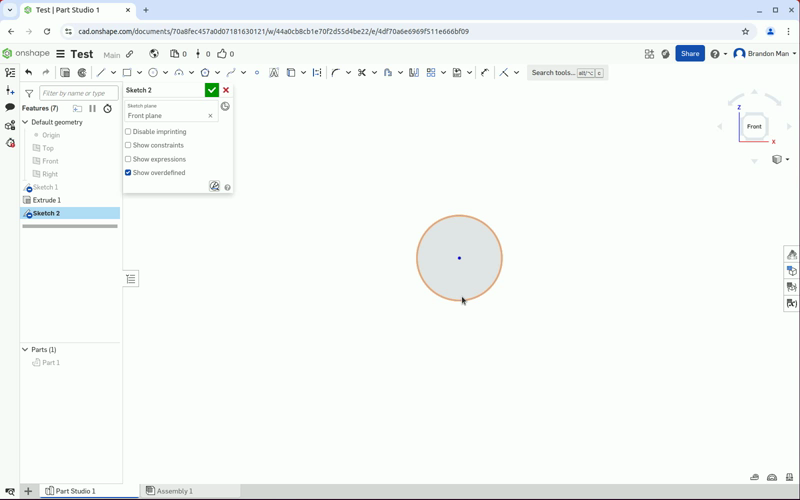
scroll(6)
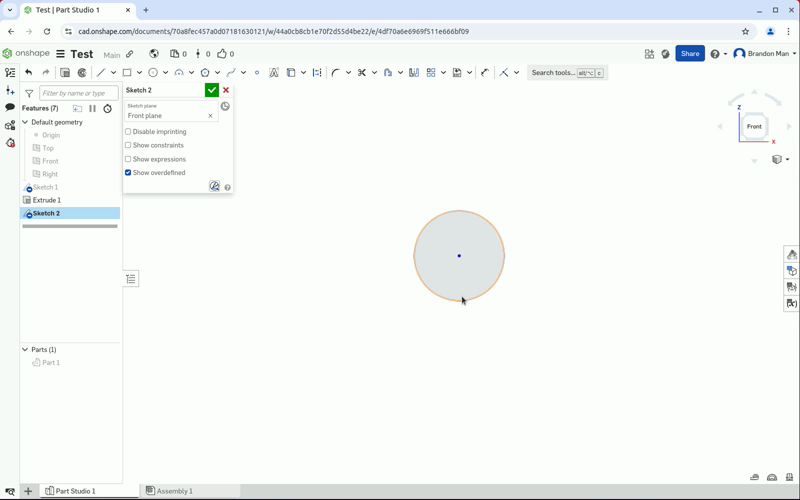
scroll(6)
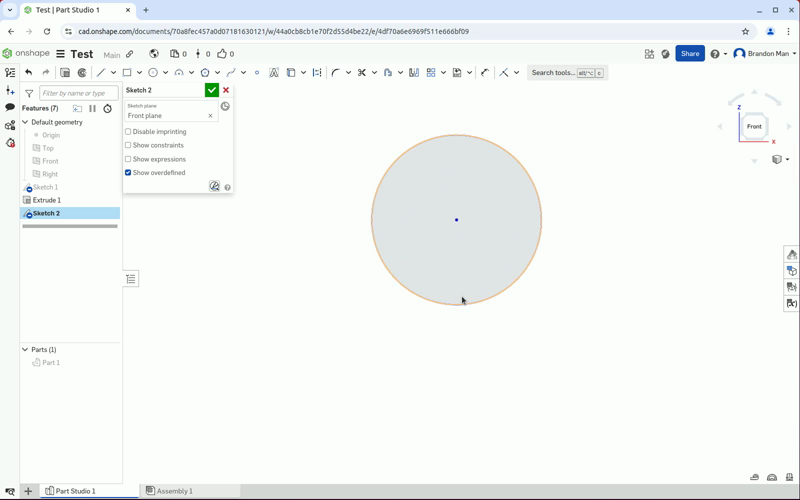
scroll(6)
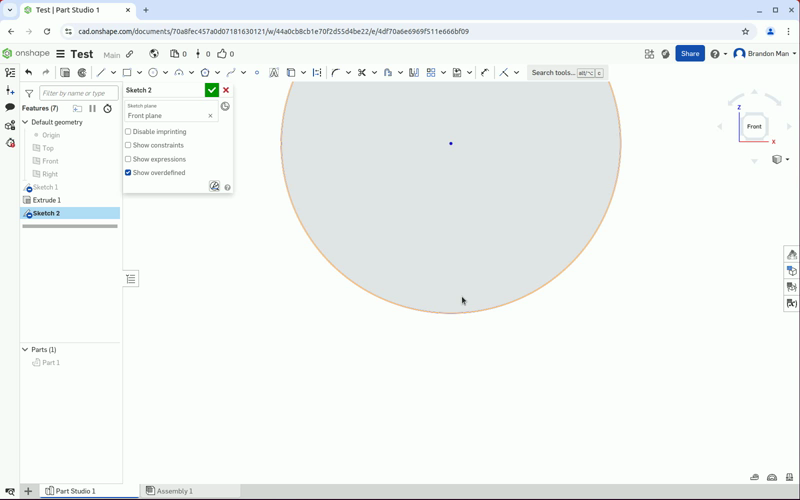
click(462, 296)
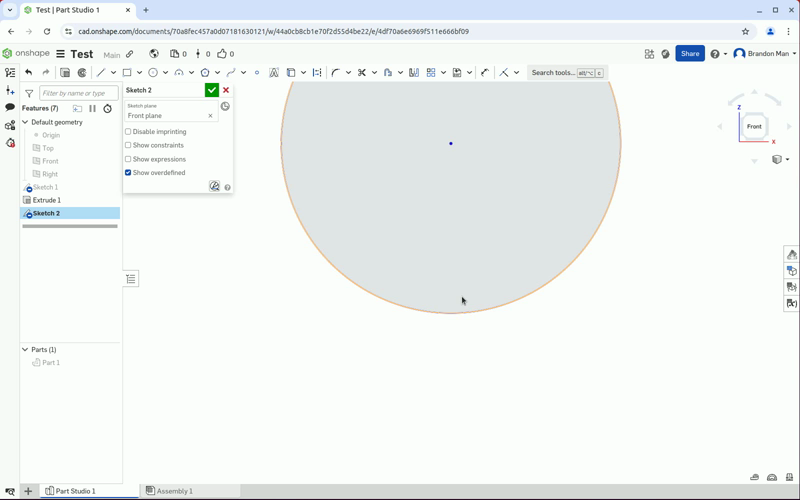
scroll(-6)
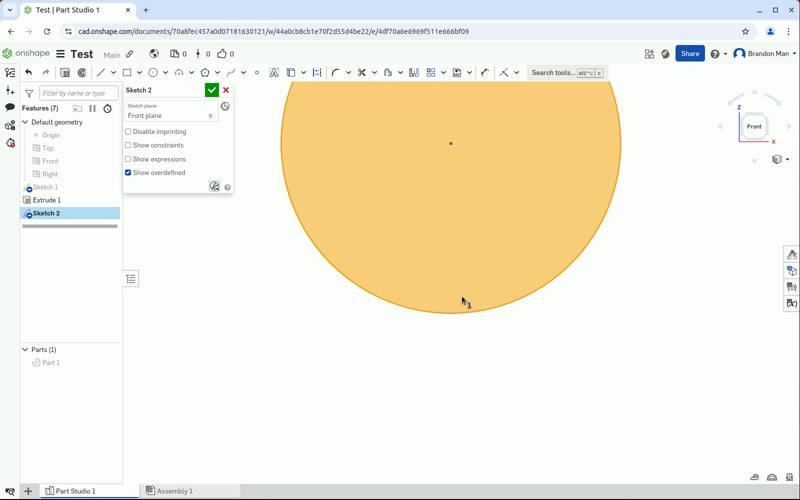
scroll(-6)
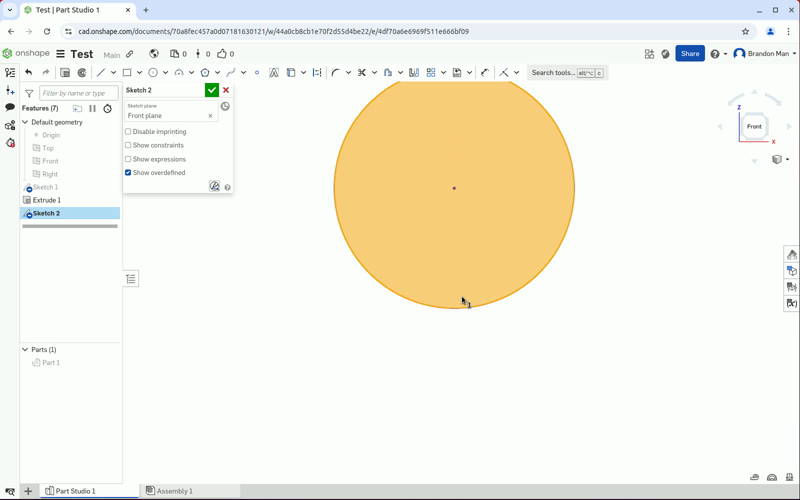
scroll(-6)
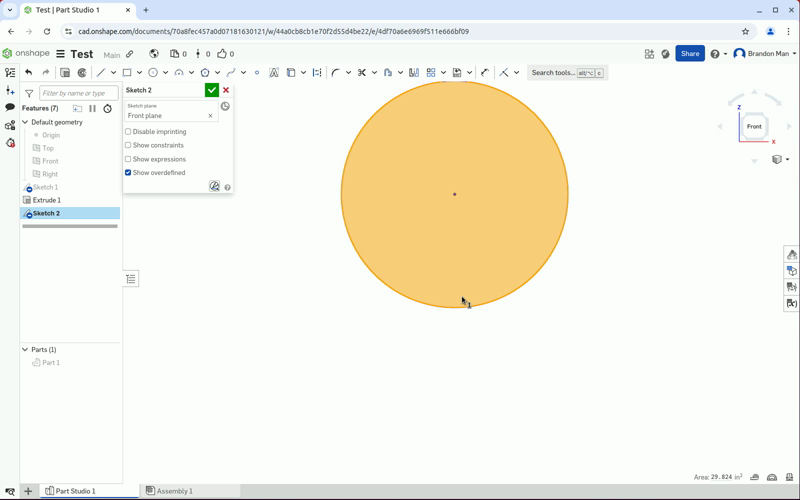
scroll(-6)
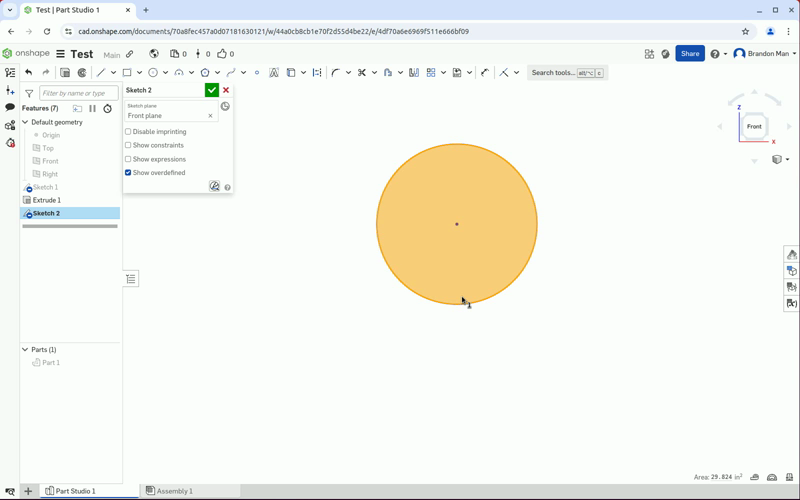
scroll(-6)
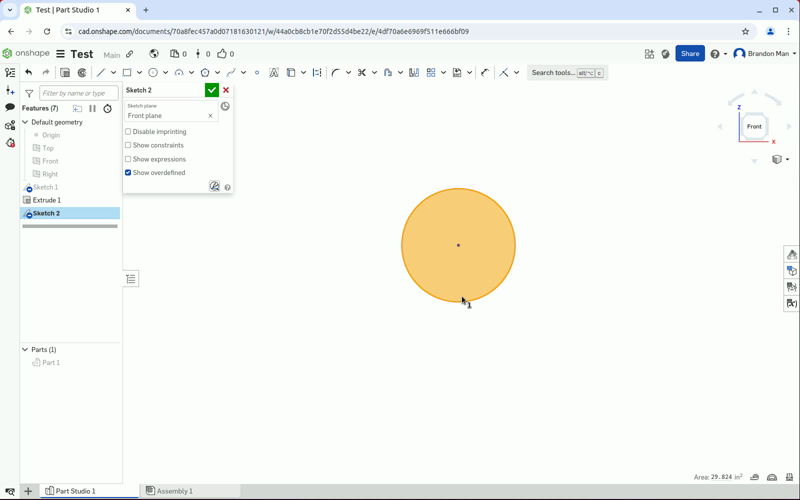
scroll(-6)
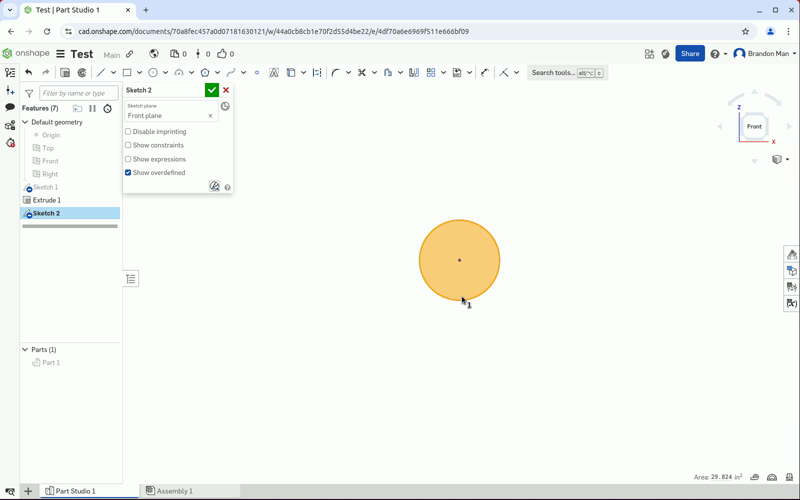
scroll(-6)
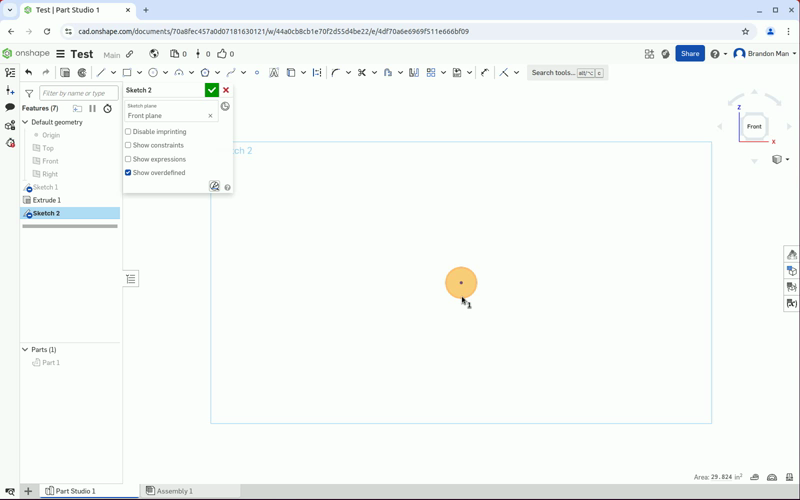
mouse_move(73, 352)
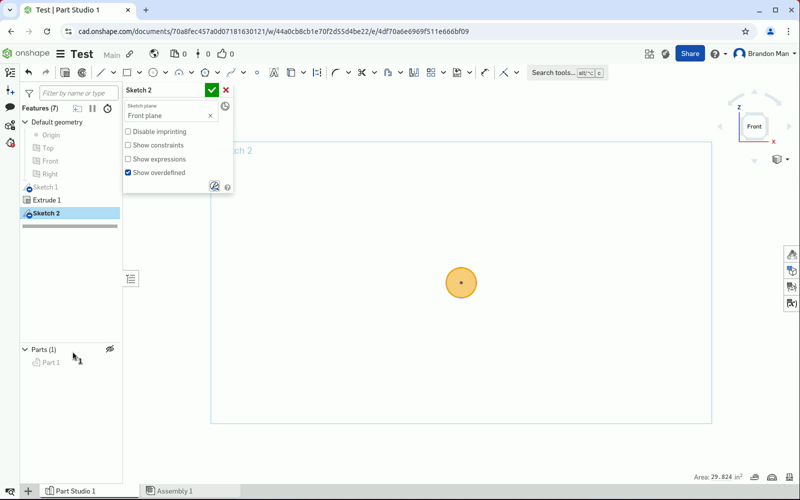
key(shift+y)
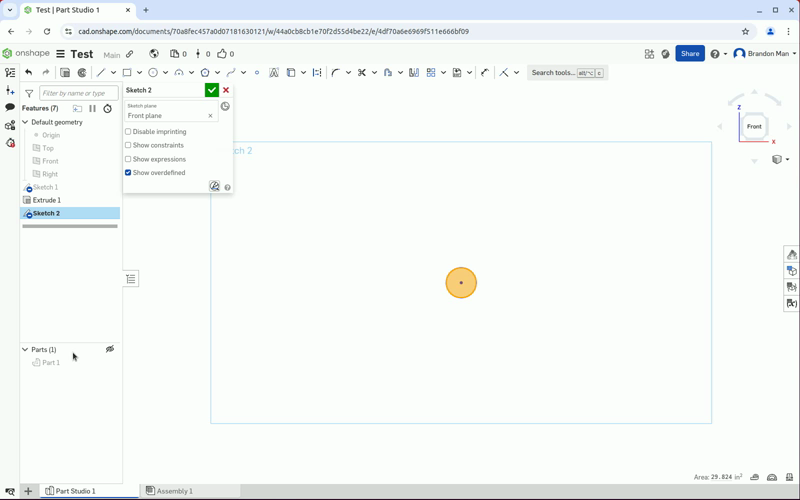
key(shift+e)
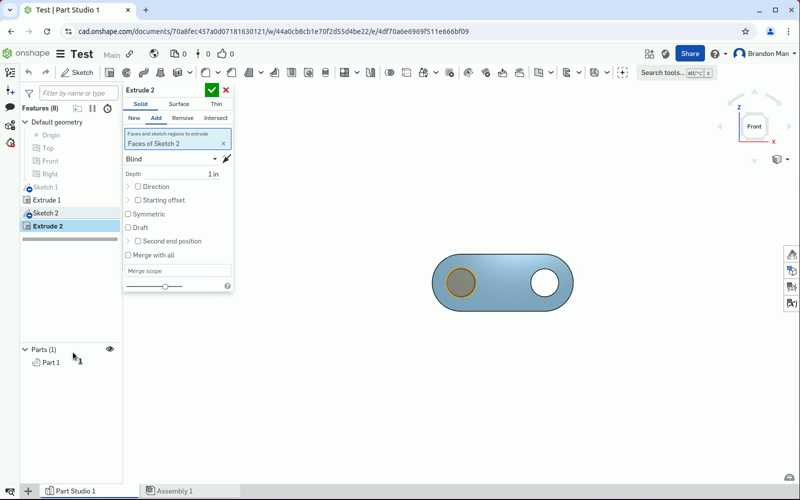
mouse_move(143, 106)
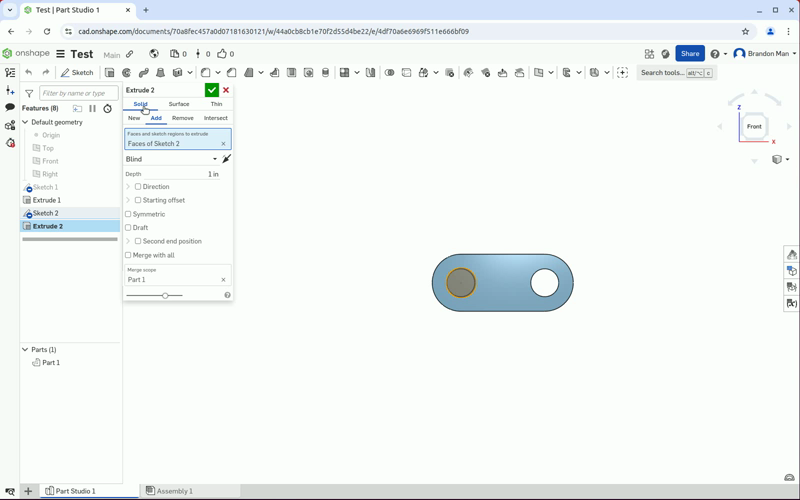
click(143, 106)
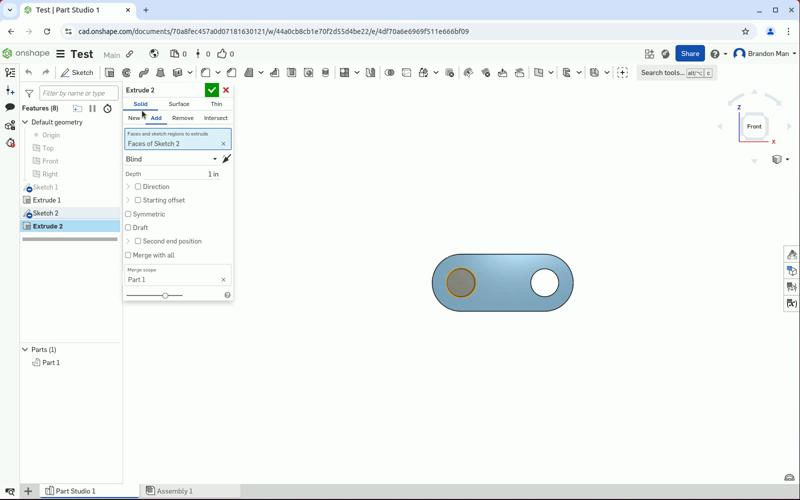
mouse_move(137, 120)
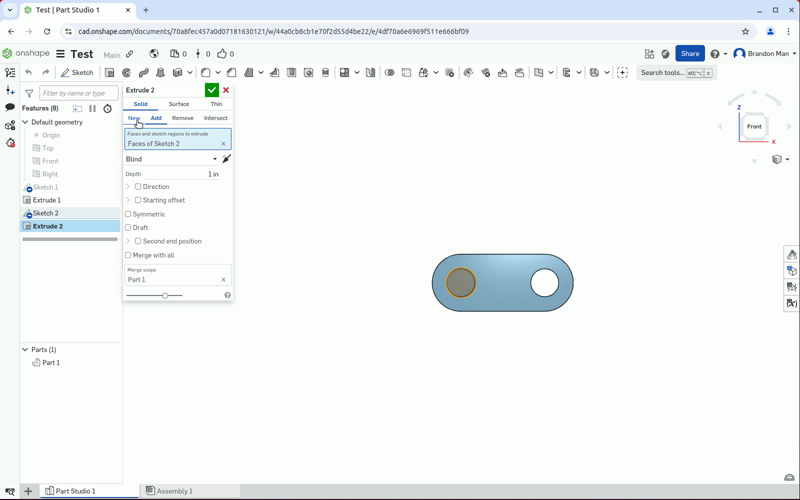
click(137, 120)
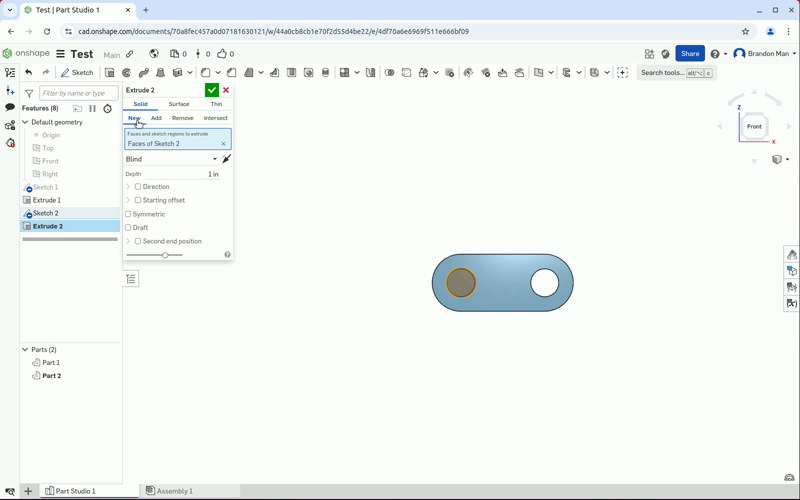
key(tab, 4)
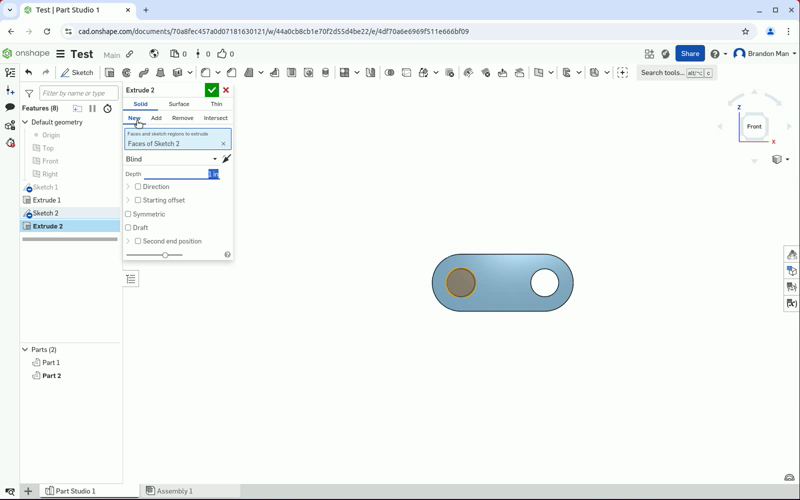
text(8.666)
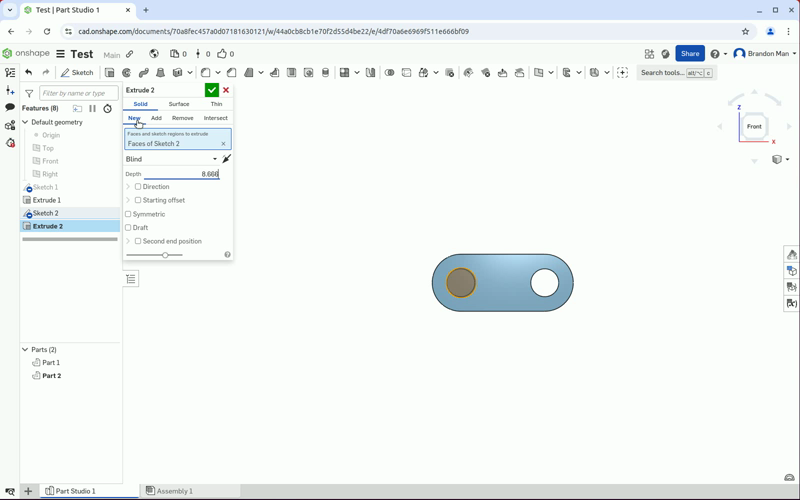
key(enter)
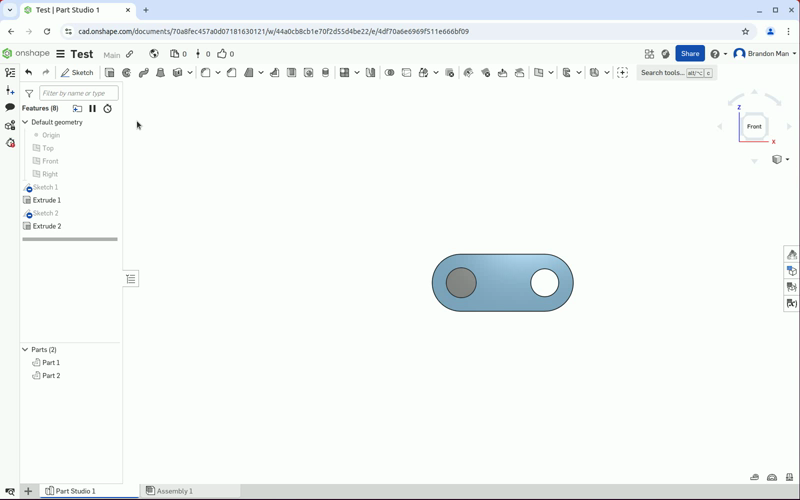
key(shift+h)
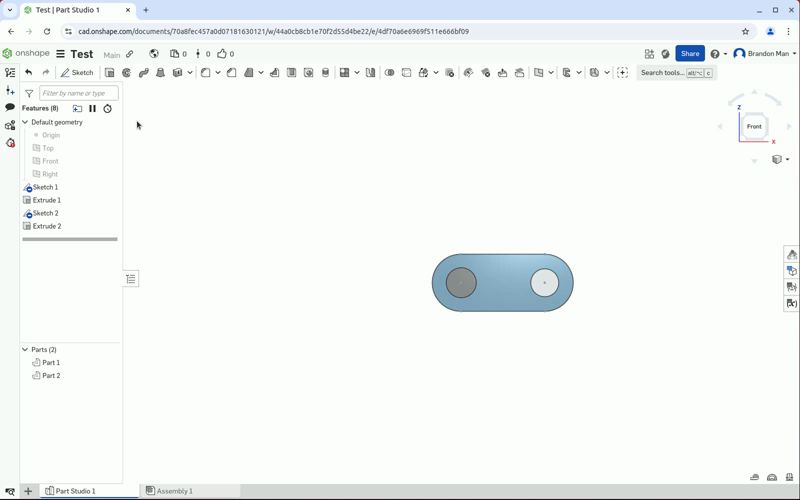
key(shift+h)
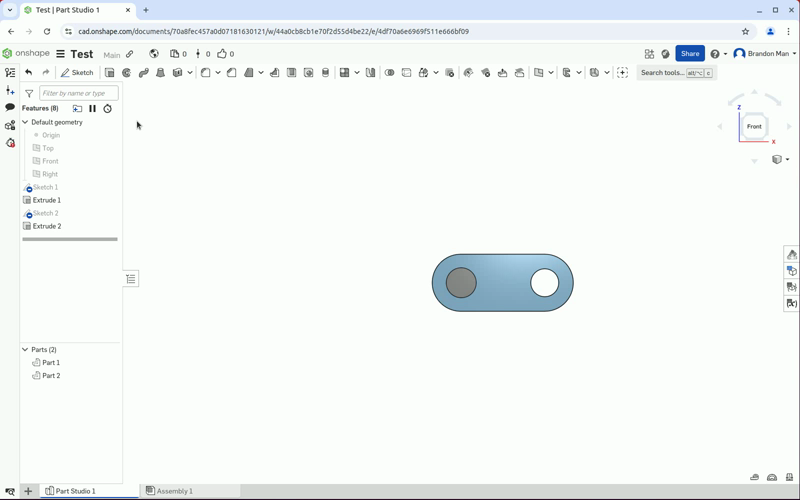
mouse_move(73, 189)
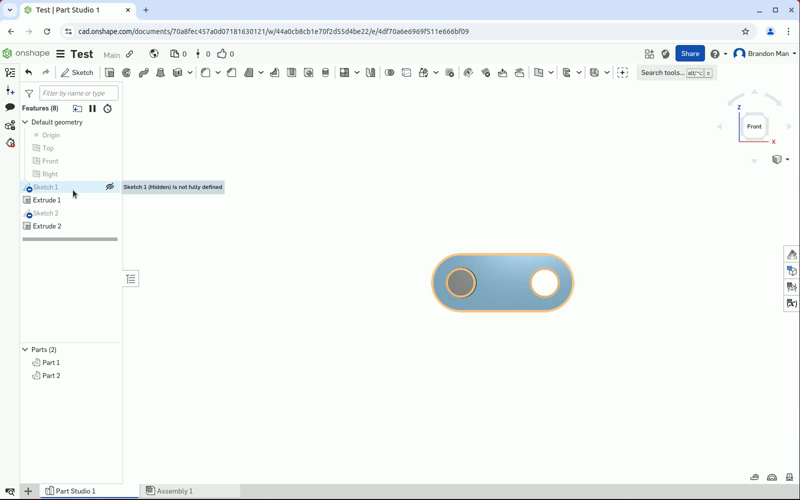
click(73, 189)
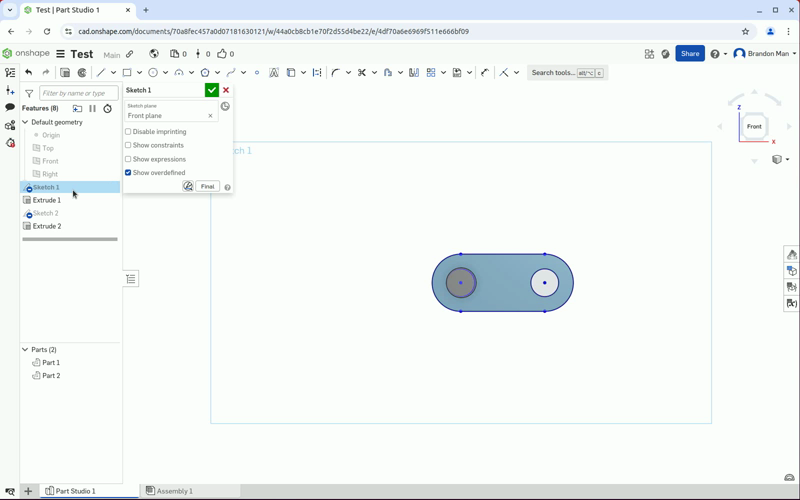
mouse_move(229, 92)
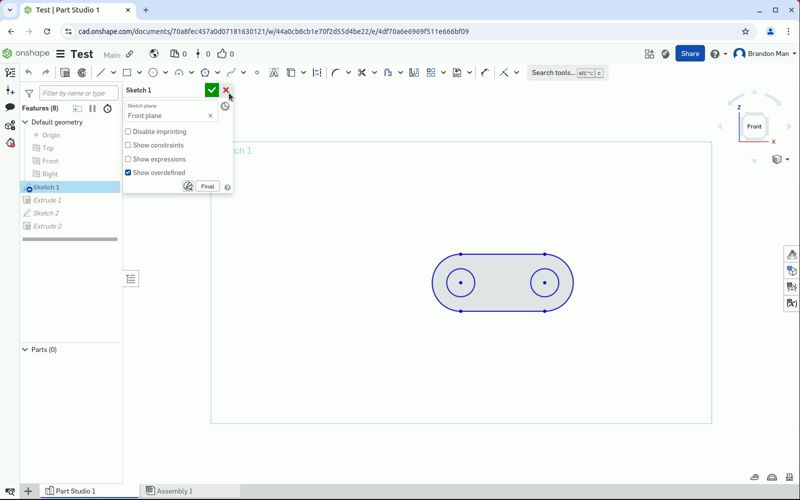
click(229, 92)
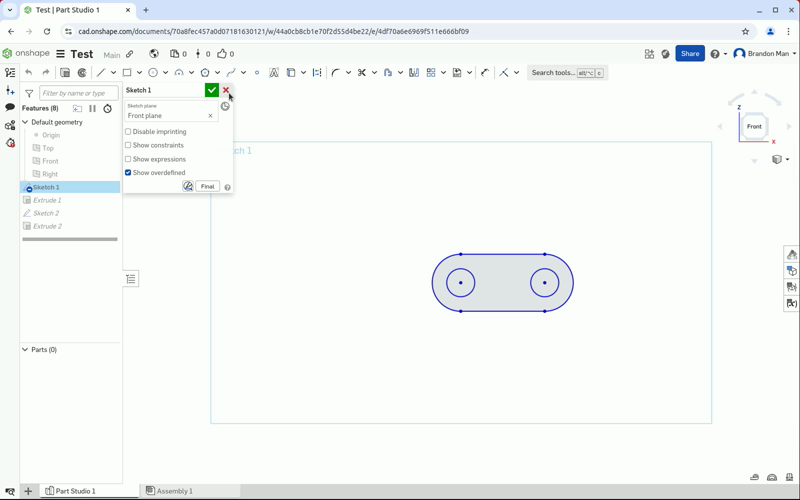
key(shift+s)
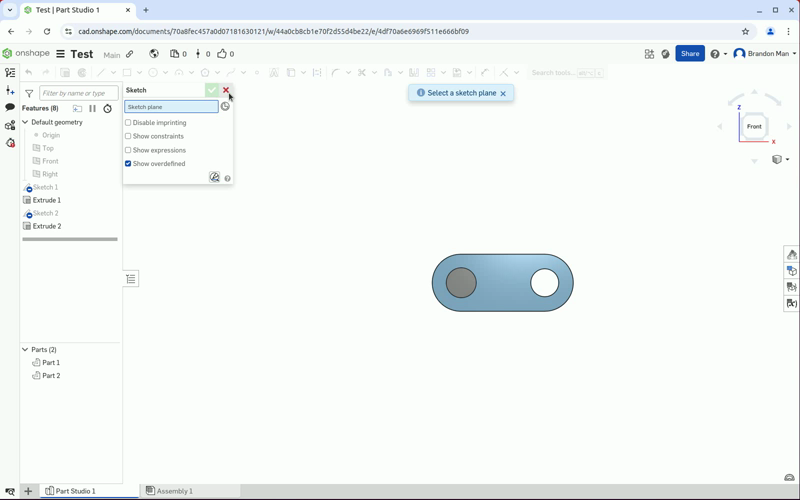
mouse_move(73, 163)
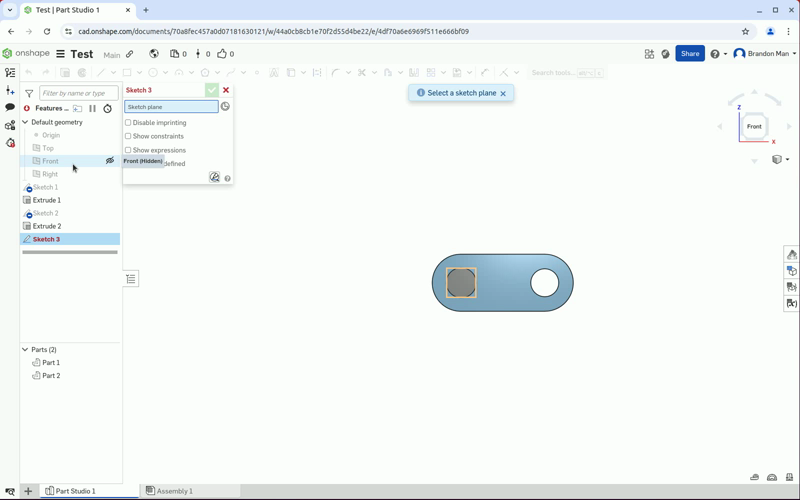
click(73, 163)
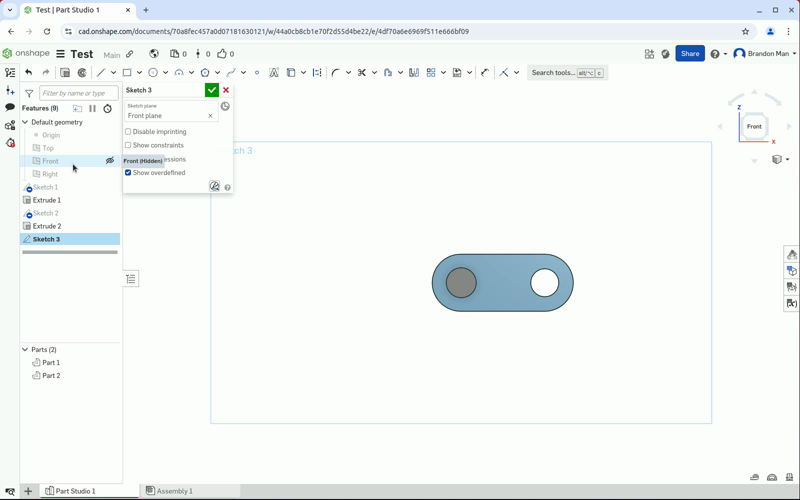
mouse_move(73, 352)
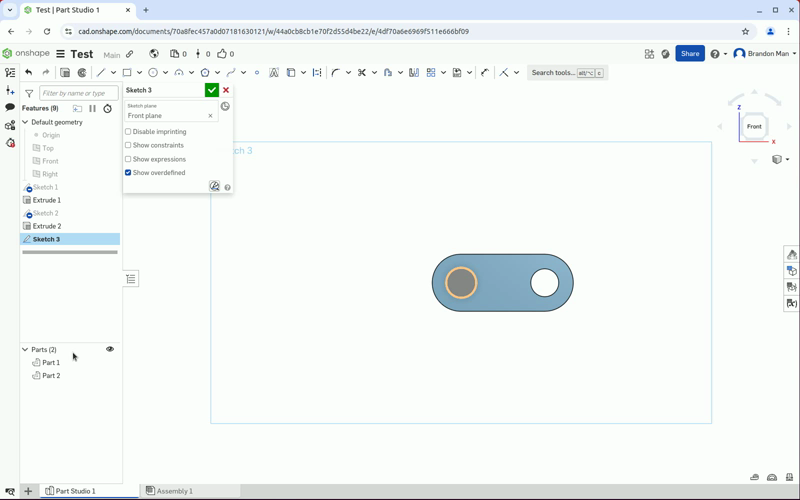
key(y)
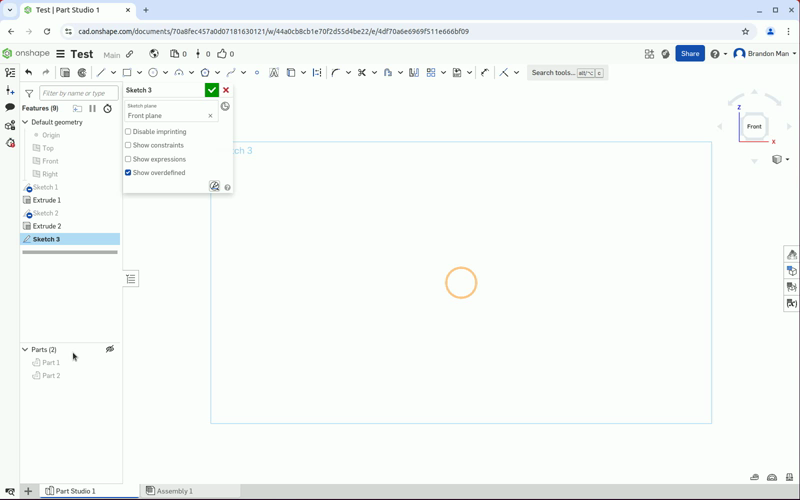
key(c)
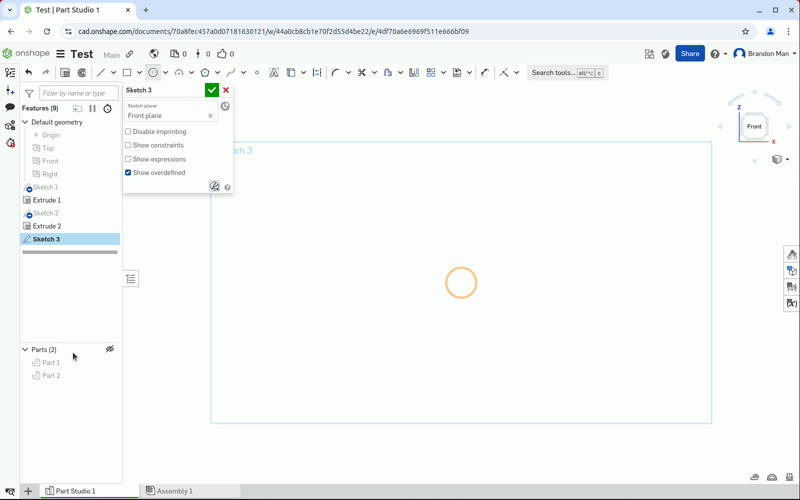
key_down(shift)
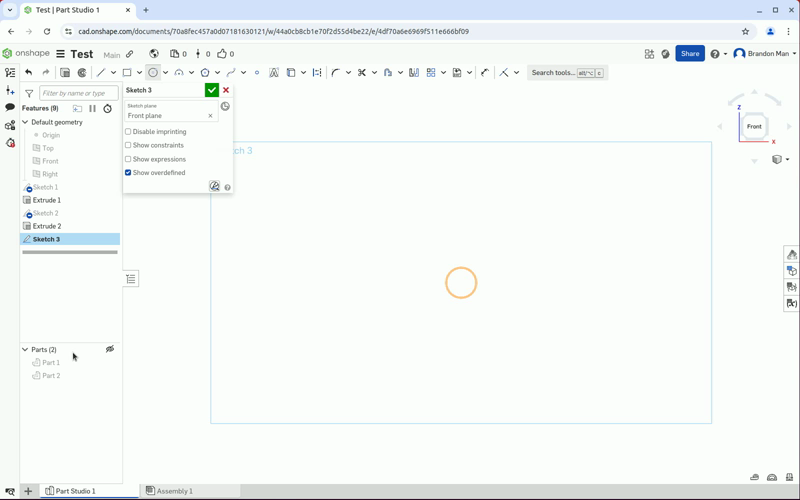
mouse_move(545, 282)
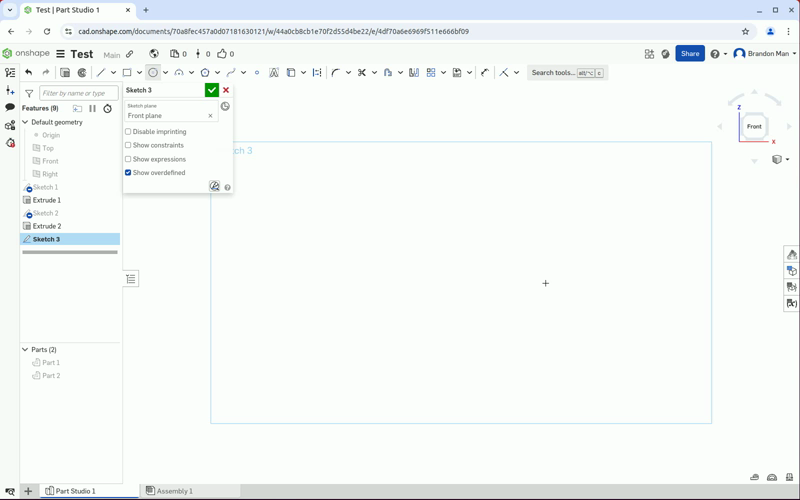
click(545, 282)
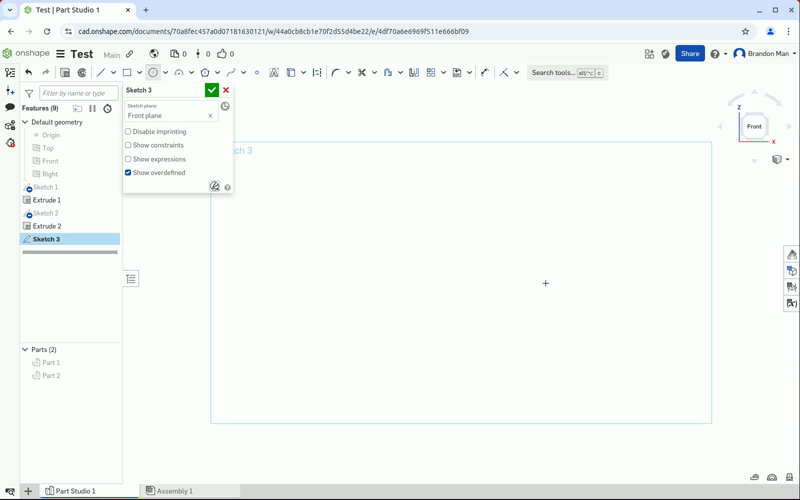
key_up(shift)
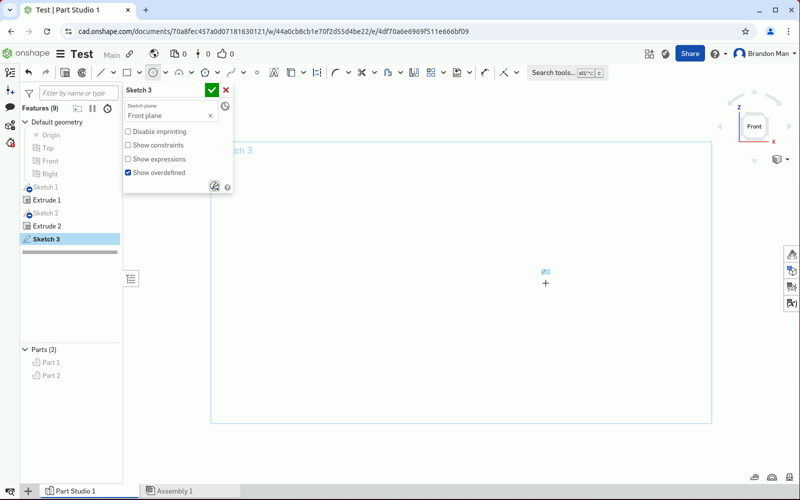
mouse_move(560, 282)
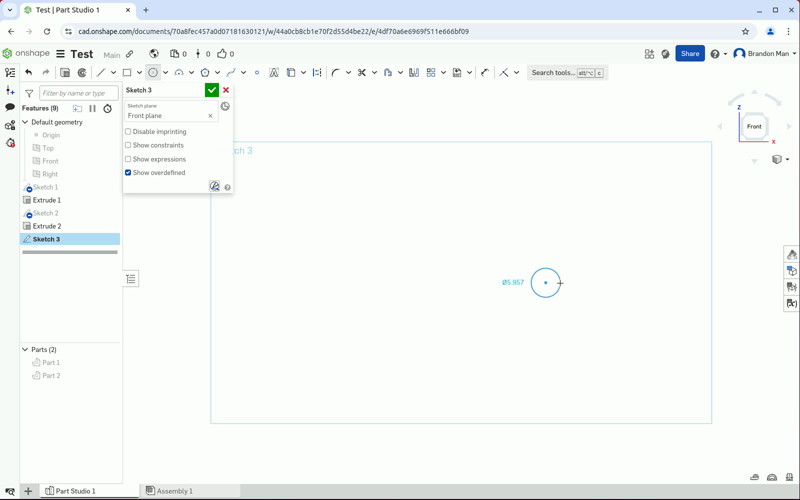
click(560, 282)
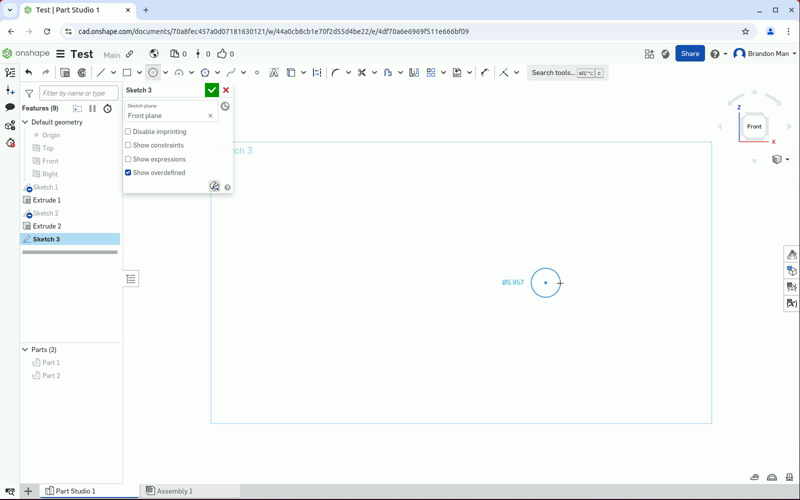
key(esc)
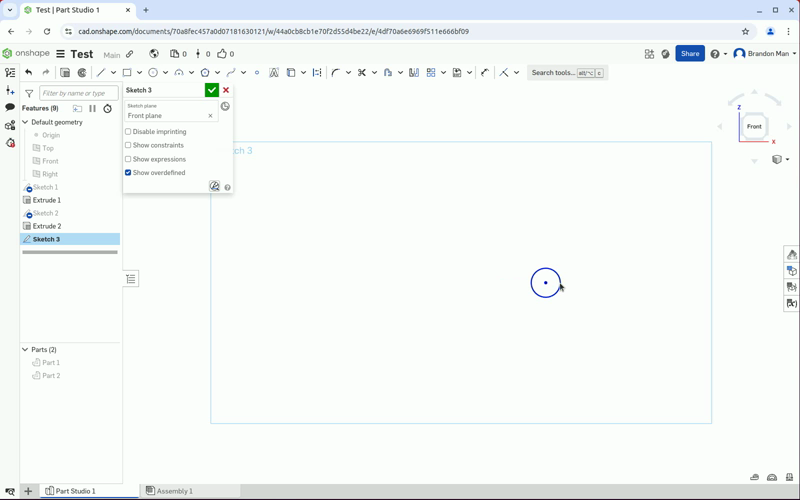
mouse_move(546, 278)
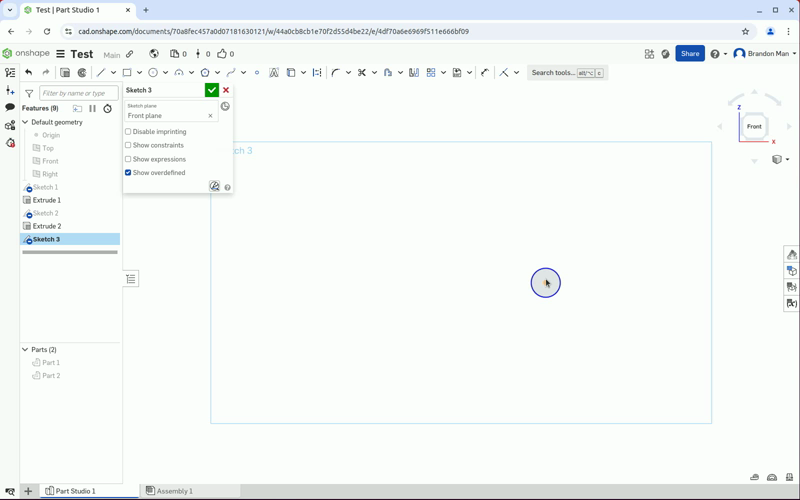
scroll(6)
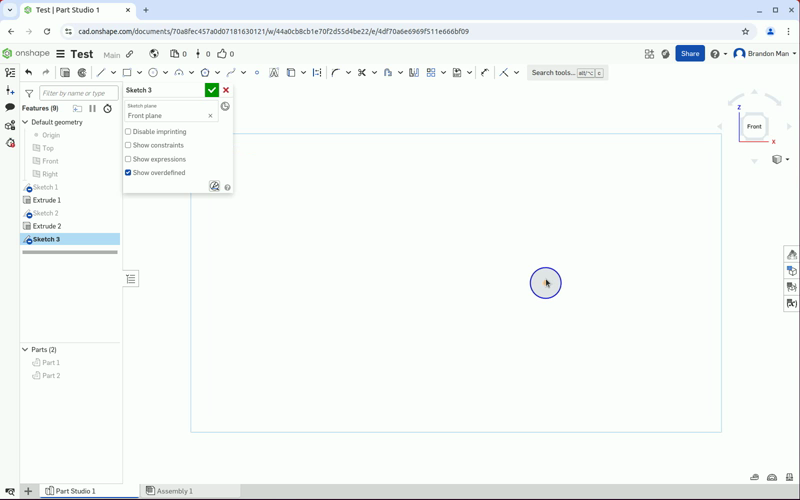
scroll(6)
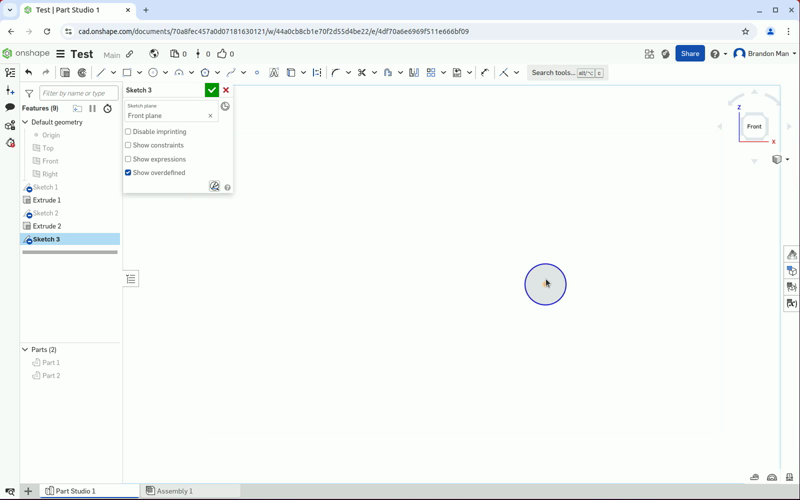
scroll(6)
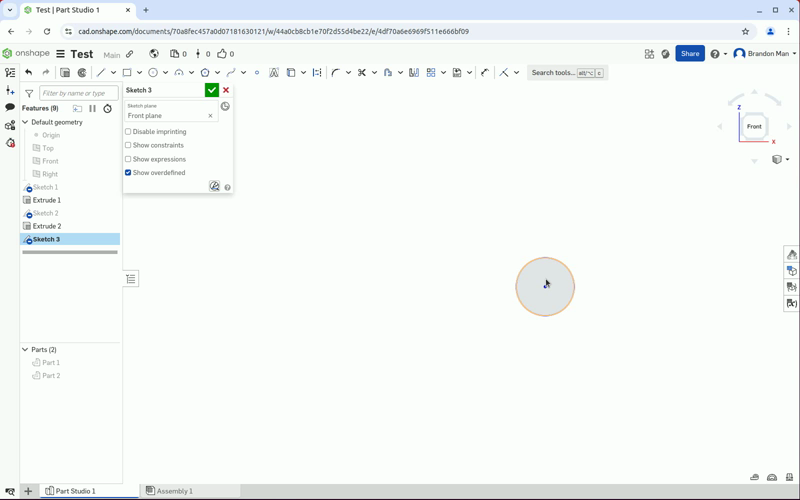
scroll(6)
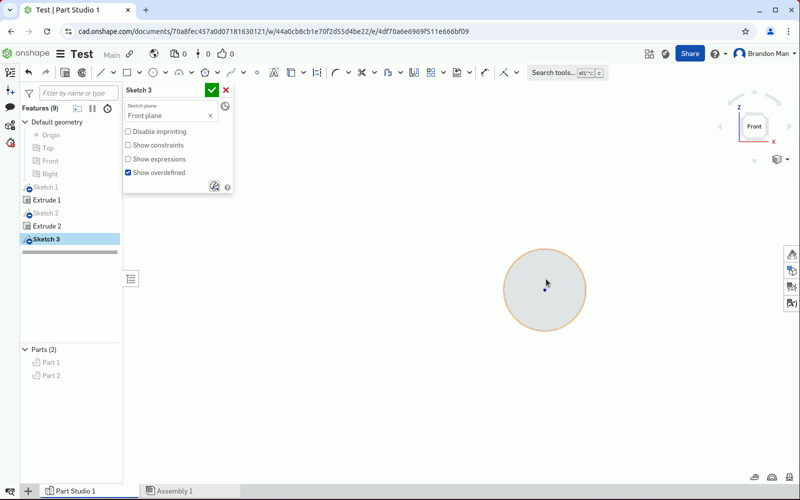
scroll(6)
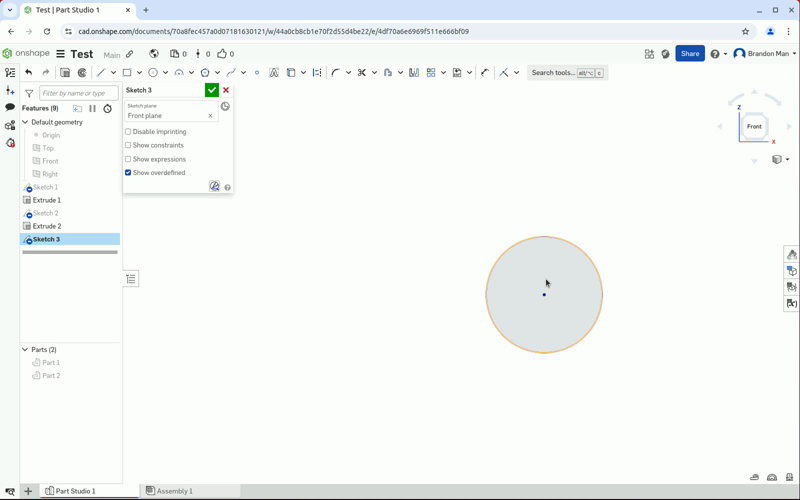
scroll(6)
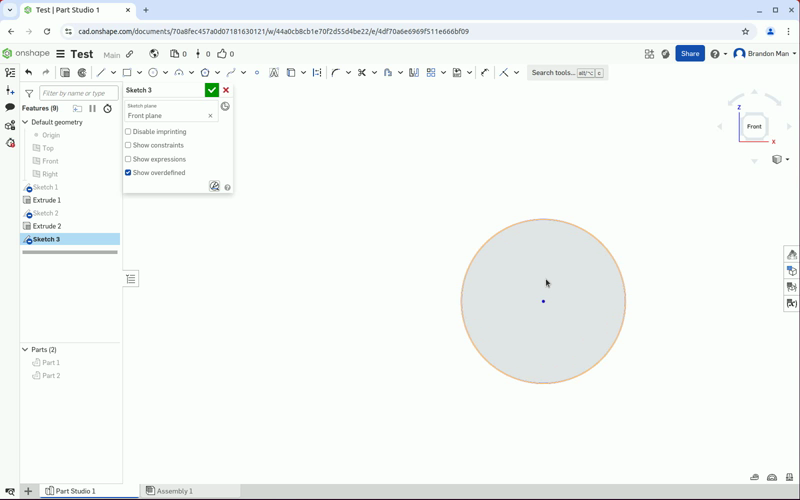
scroll(6)
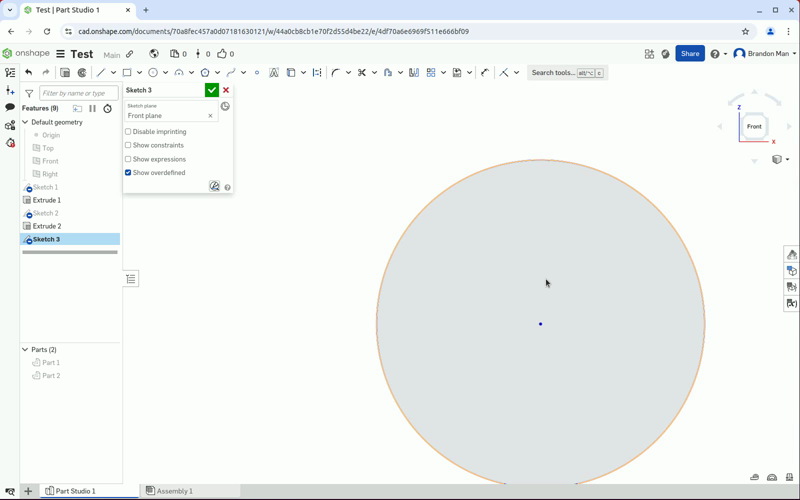
click(546, 278)
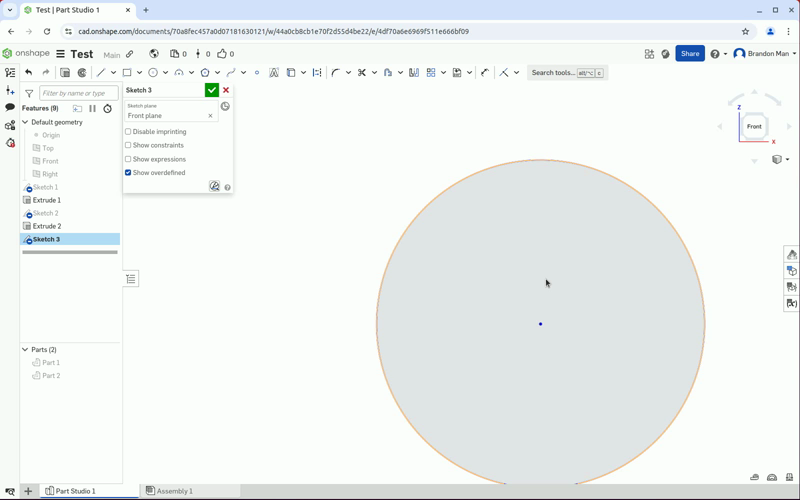
scroll(-6)
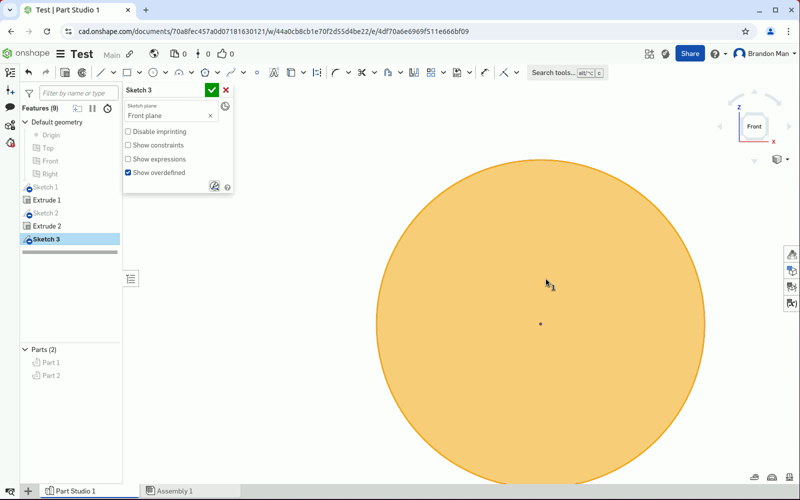
scroll(-6)
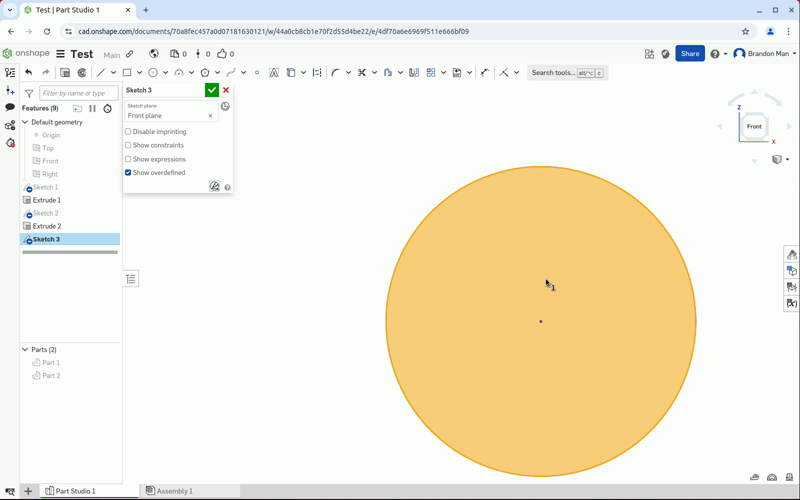
scroll(-6)
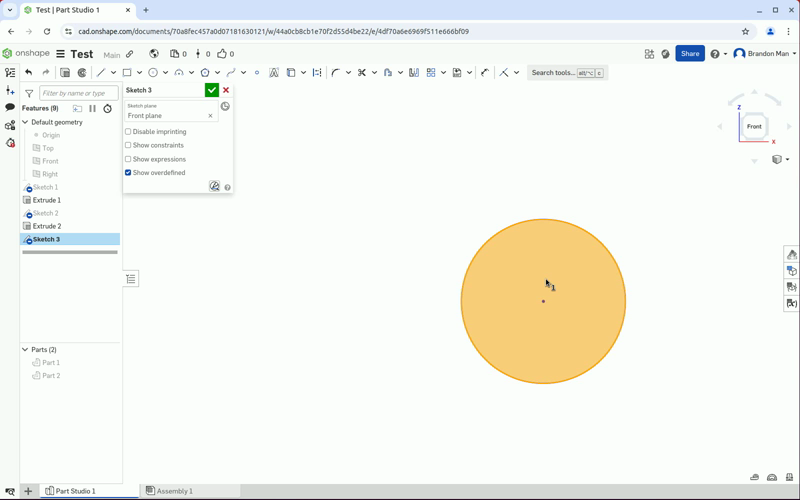
scroll(-6)
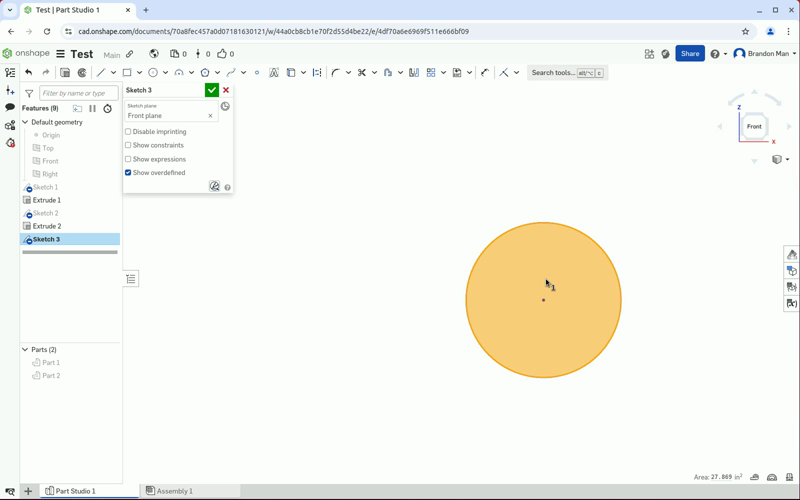
scroll(-6)
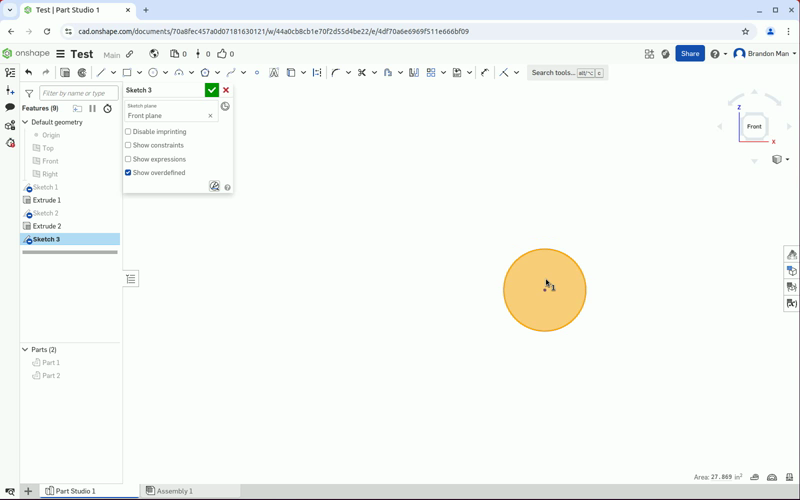
scroll(-6)
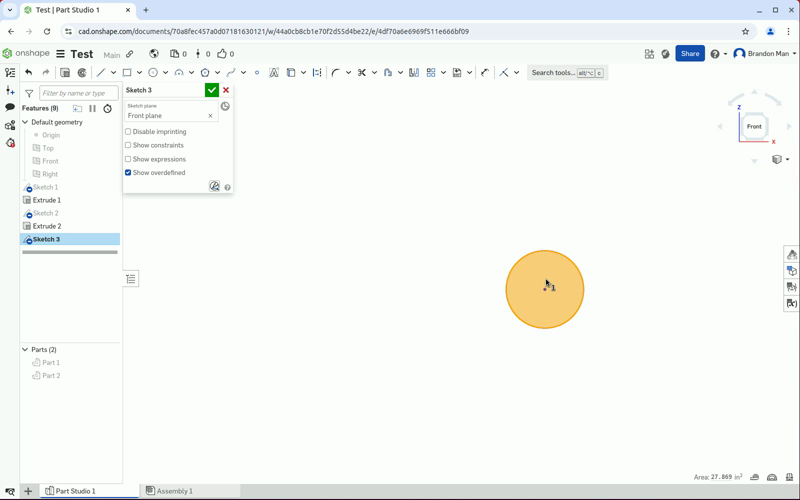
scroll(-6)
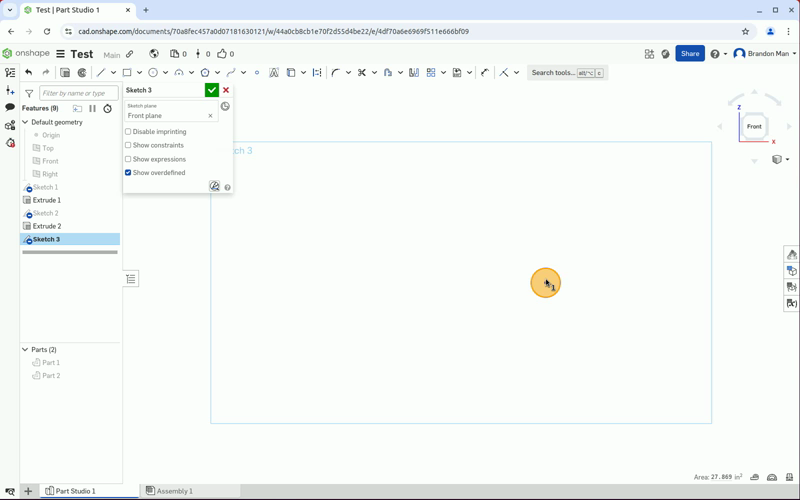
mouse_move(73, 352)
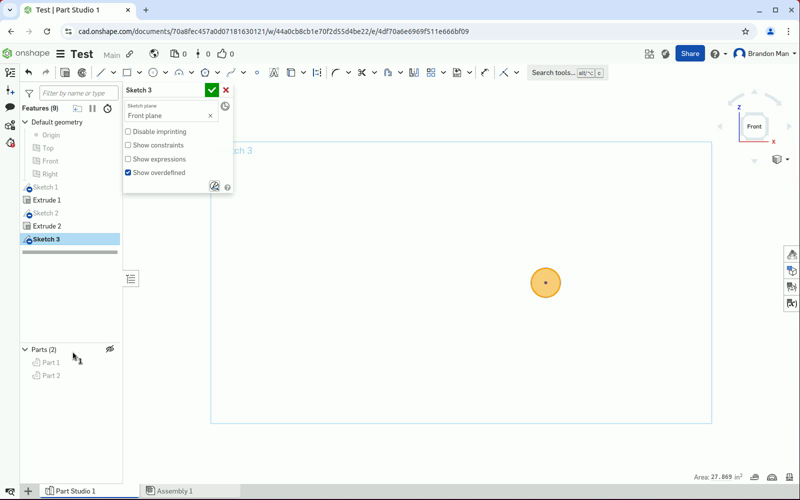
key(shift+y)
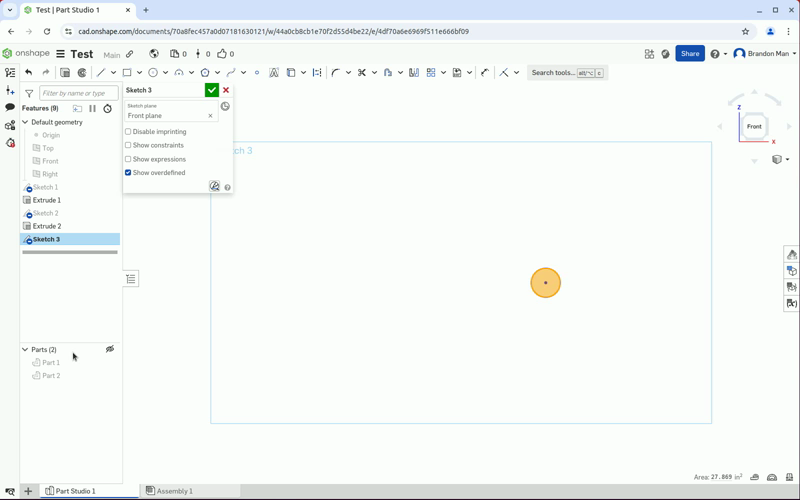
key(shift+e)
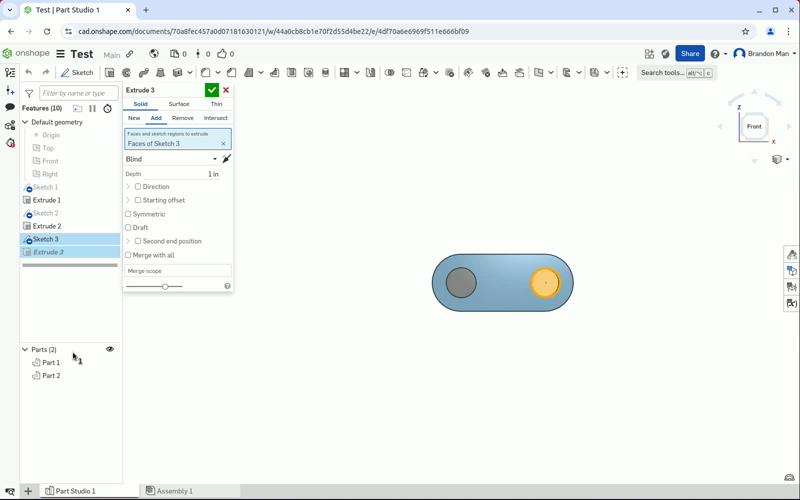
mouse_move(143, 106)
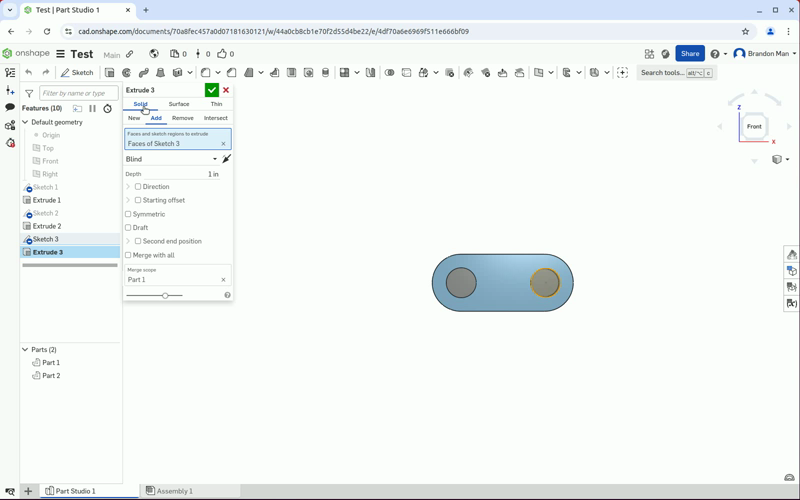
click(143, 106)
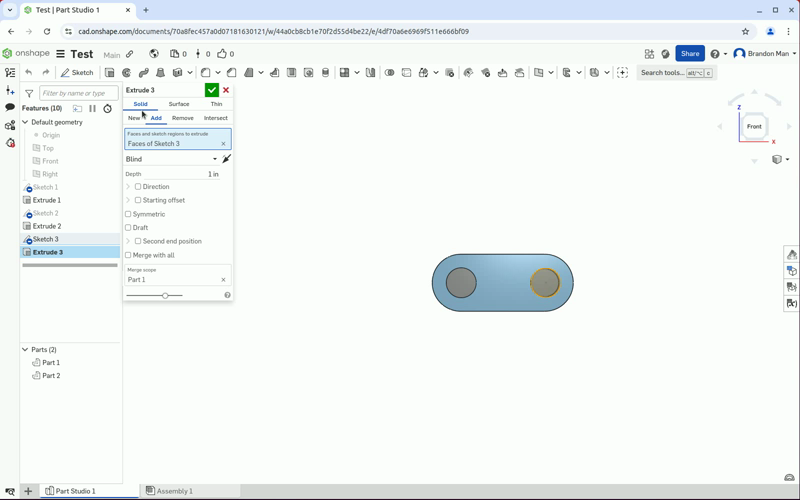
mouse_move(137, 120)
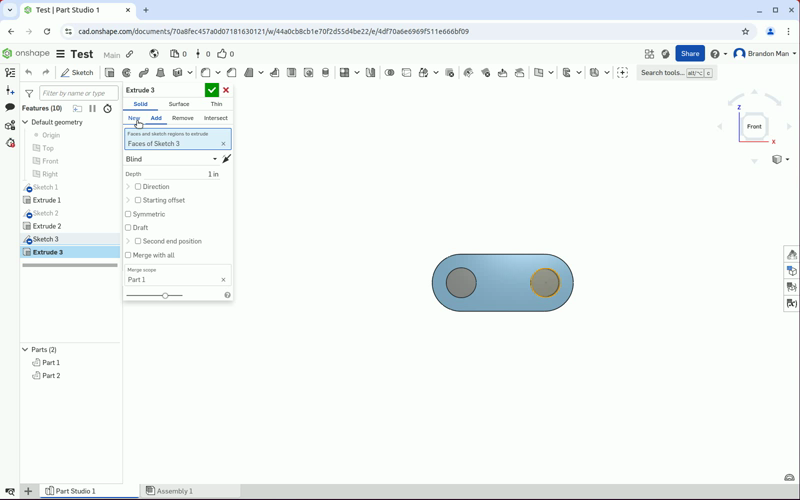
click(137, 120)
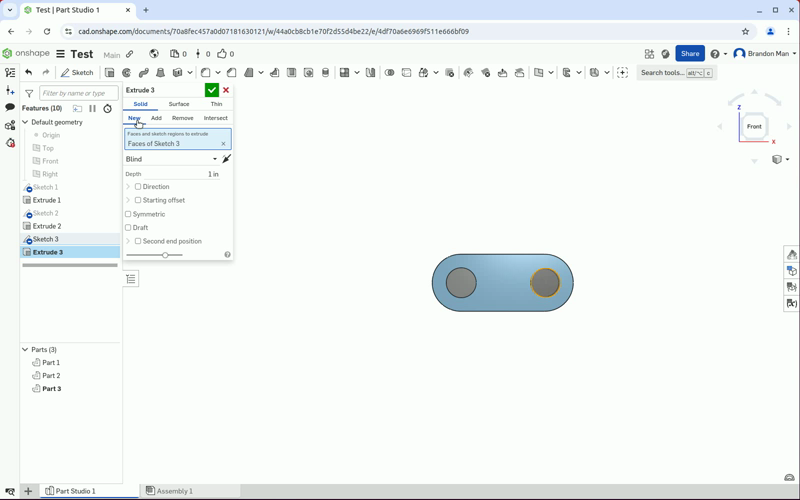
key(tab, 4)
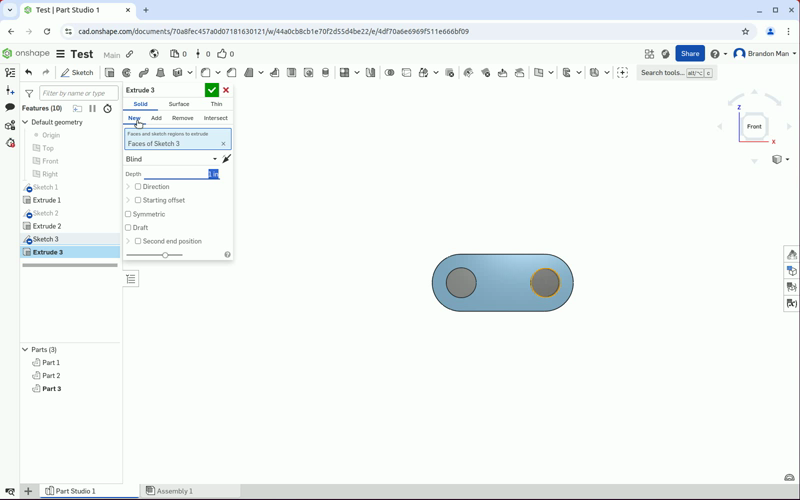
text(-5.777)
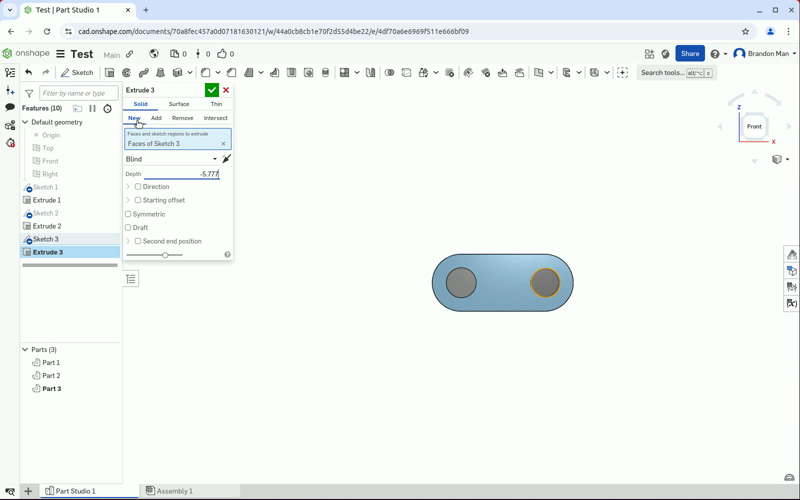
key(tab, 3)
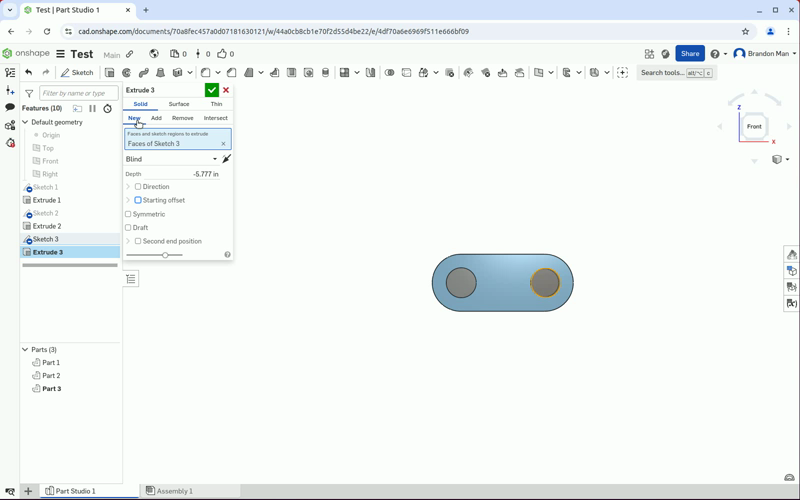
key(tab, 2)
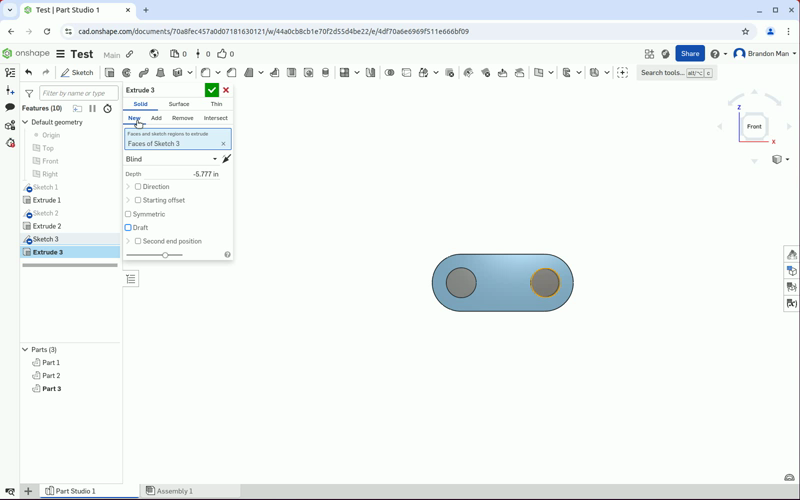
key(space)
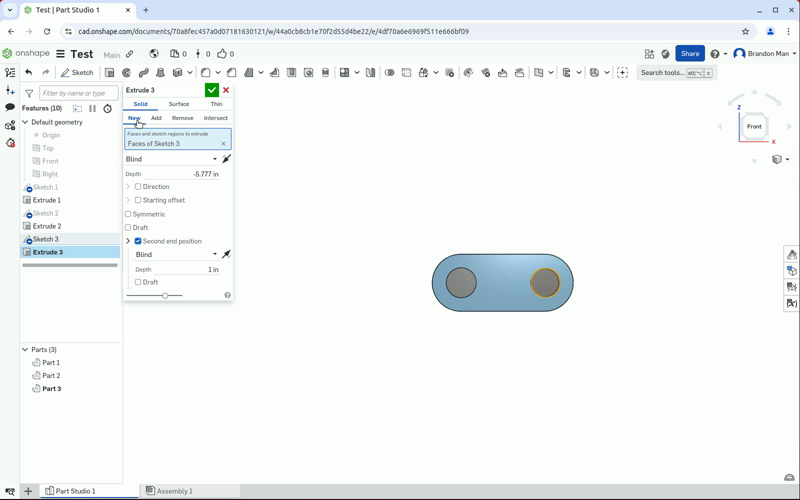
key(tab, 3)
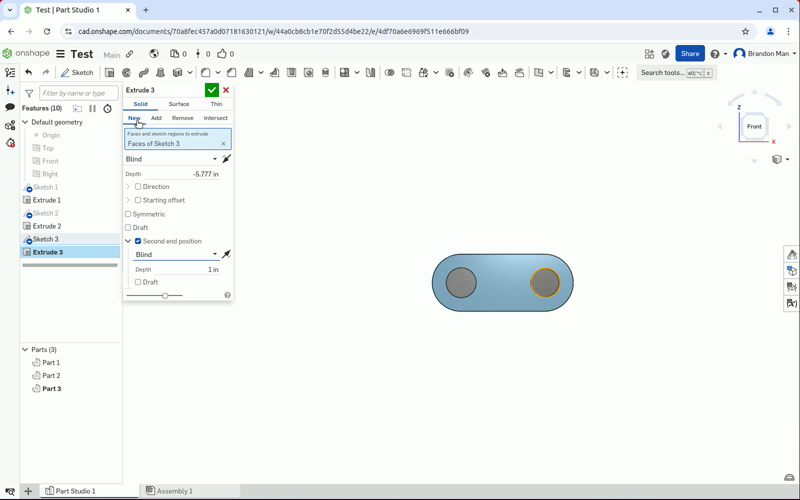
text(2.889)
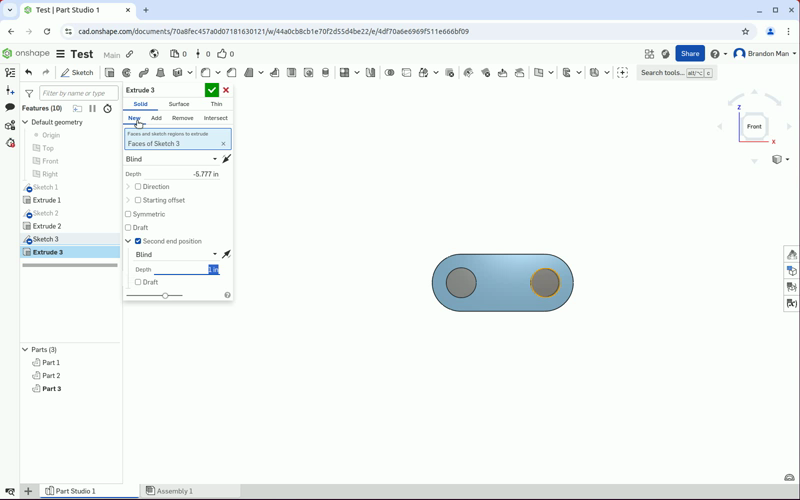
key(enter)
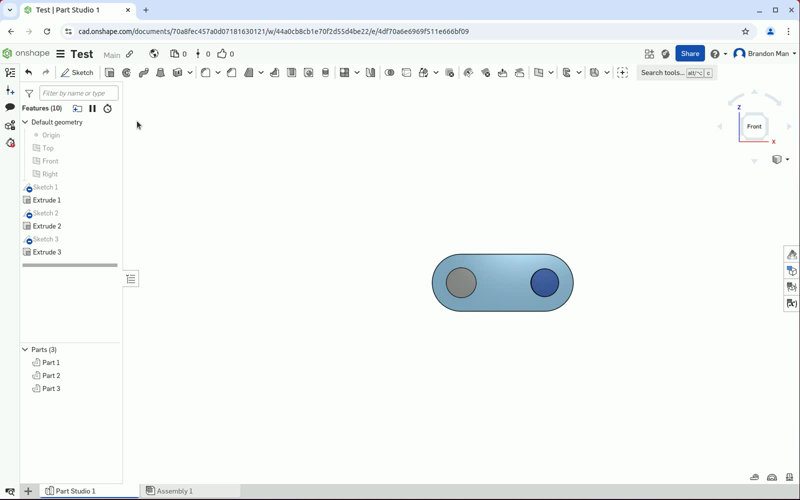
key(shift+h)
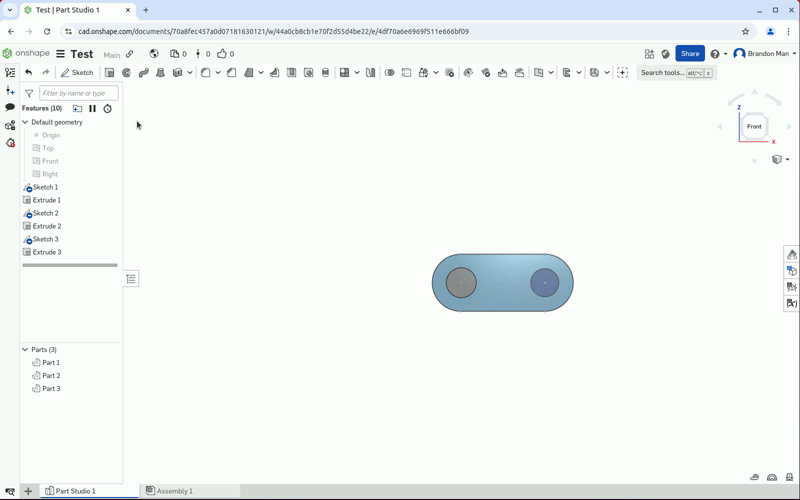
key(shift+h)
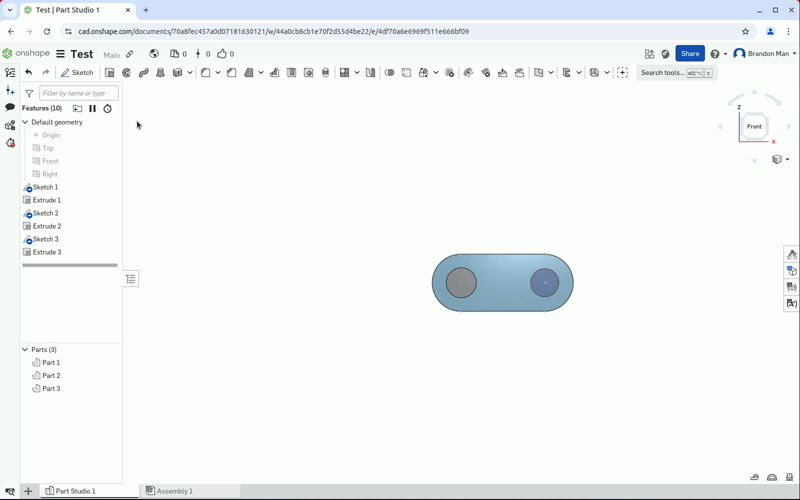
key(shift+7)
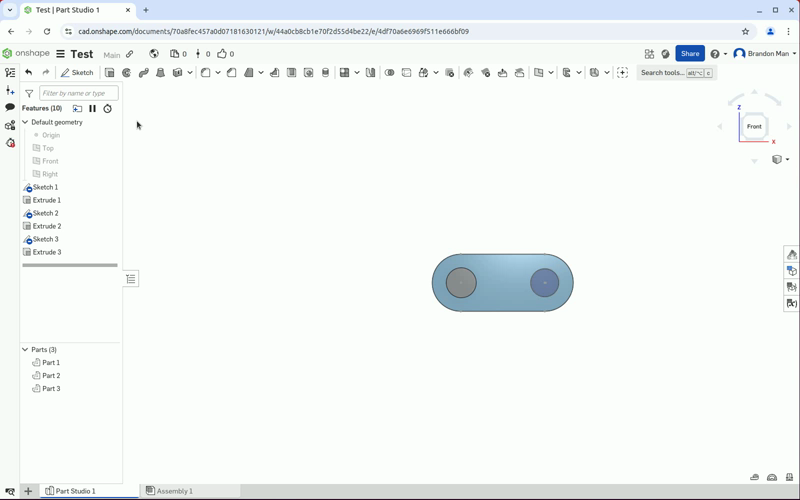
key(left, 2)
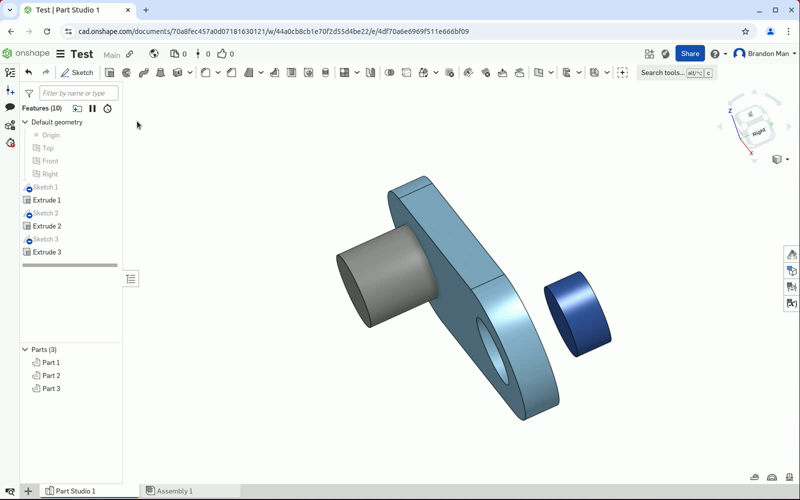
key(down, 2)
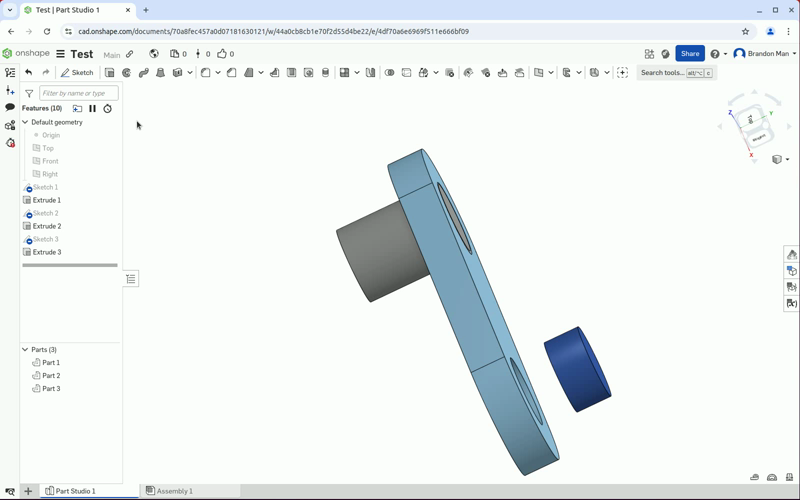
key(up, 2)
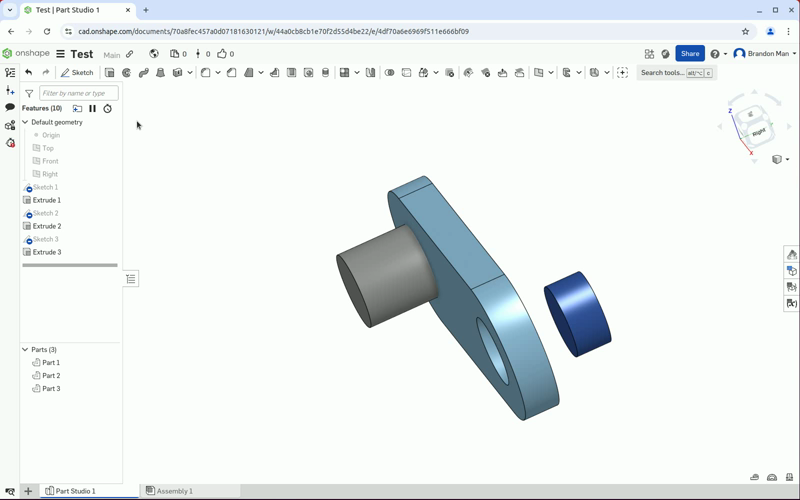
key(right, 2)
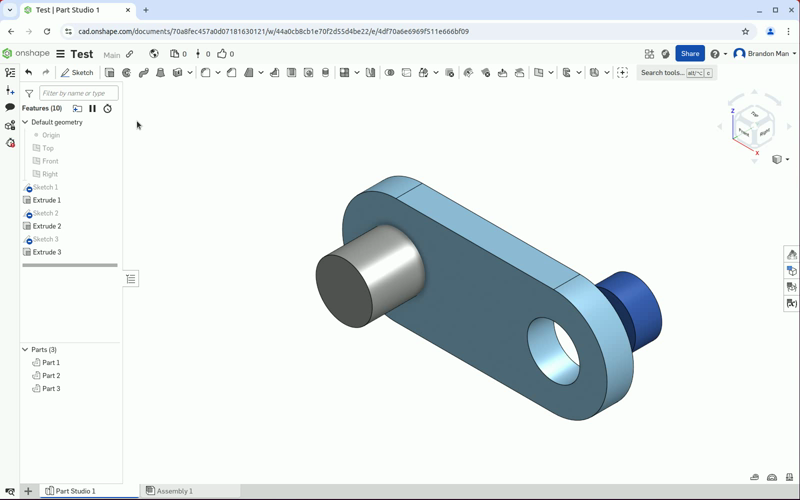
mouse_move(73, 189)
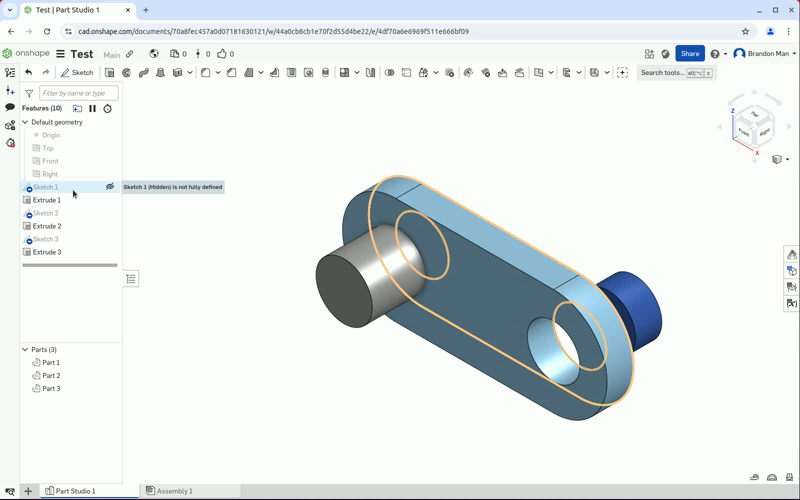
click(73, 189)